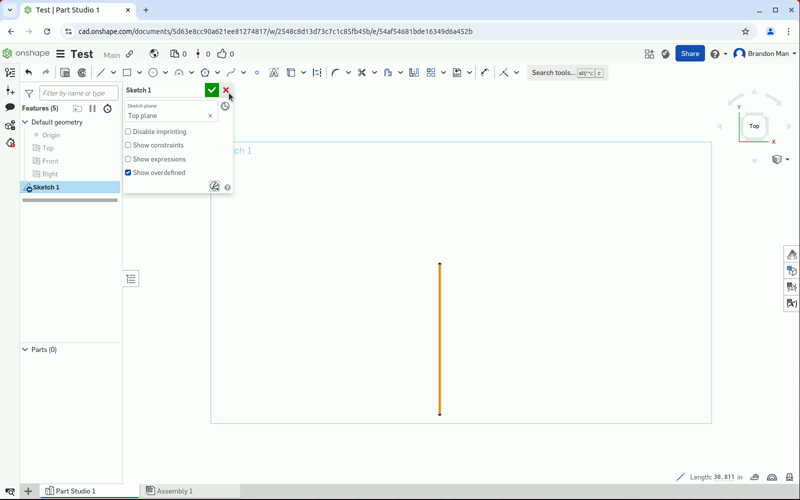
key(shift+h)
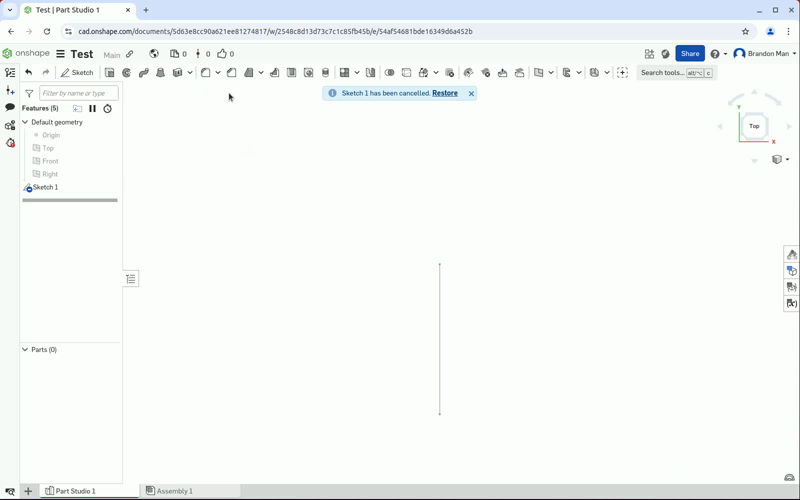
key(shift+s)
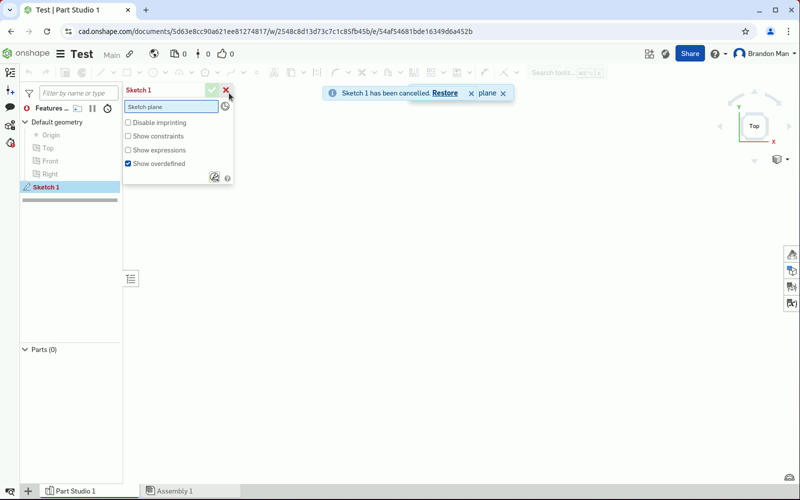
mouse_move(73, 150)
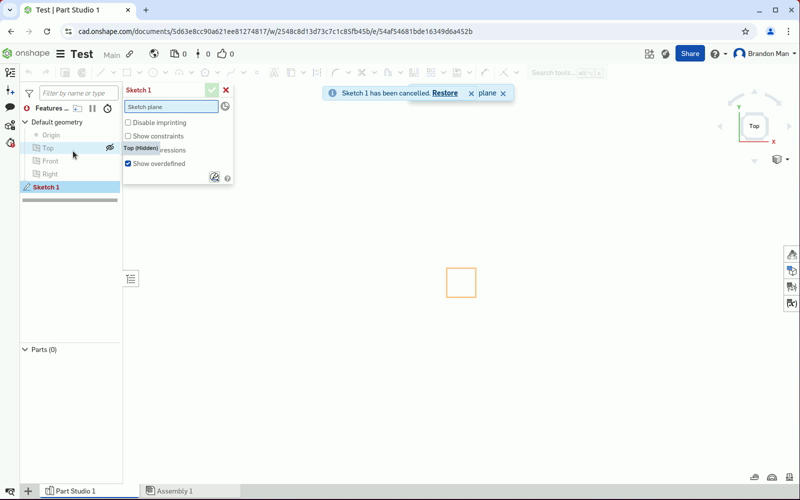
click(73, 150)
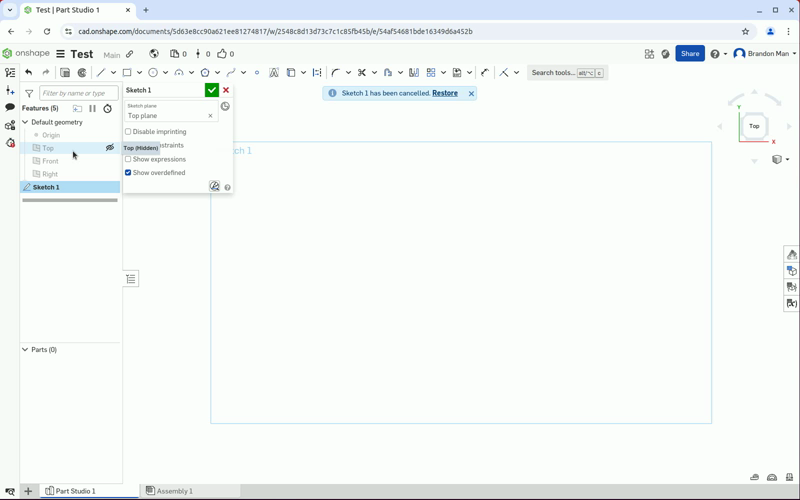
mouse_move(73, 352)
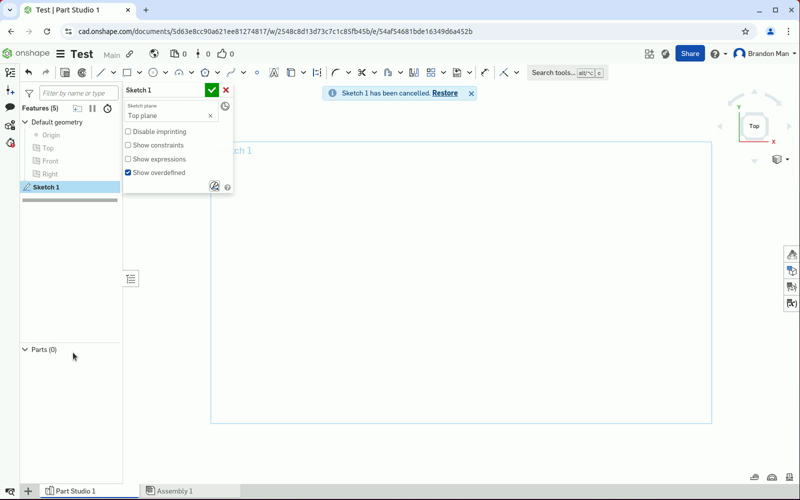
key(y)
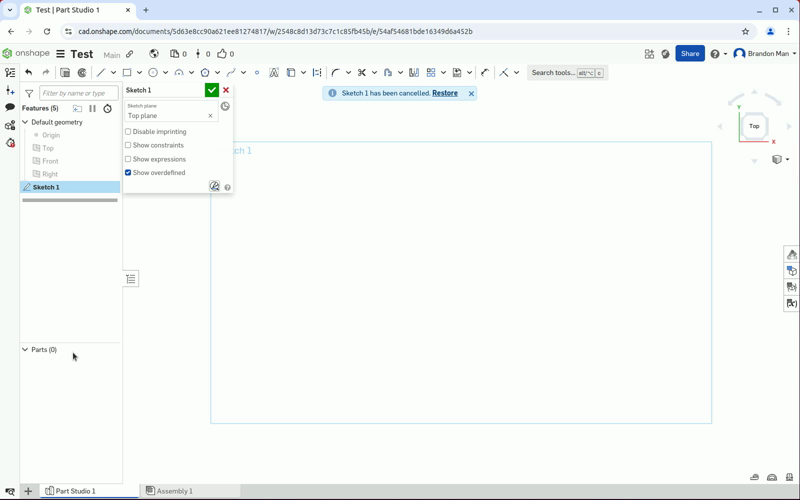
key(c)
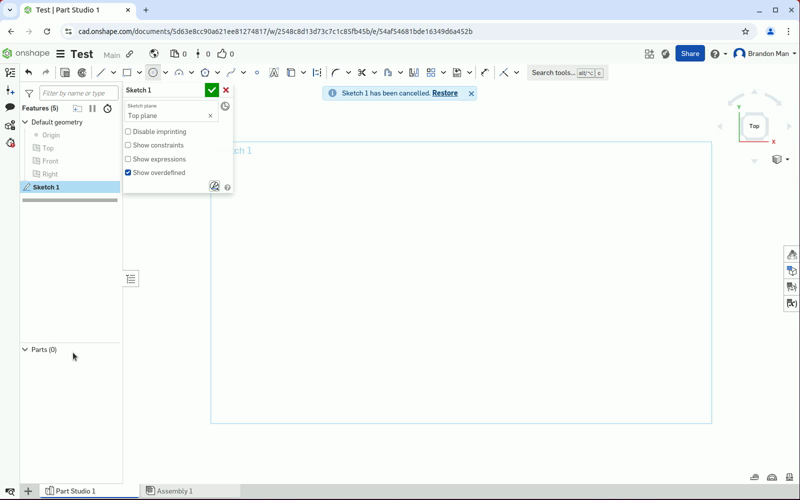
key_down(shift)
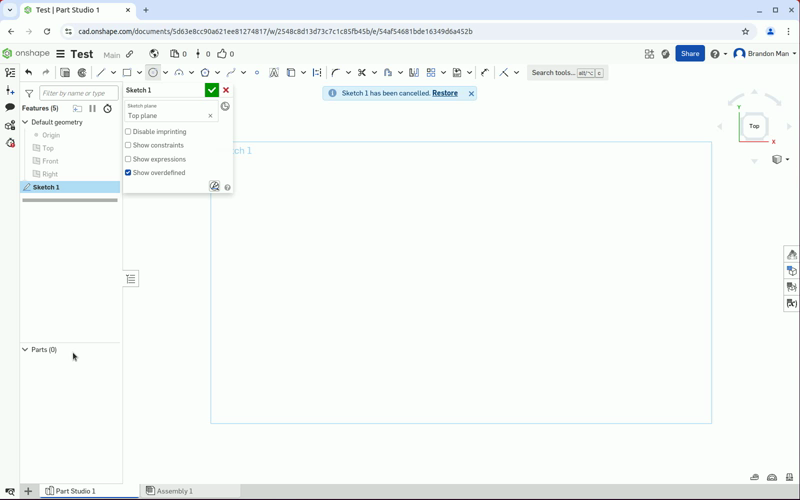
mouse_move(461, 282)
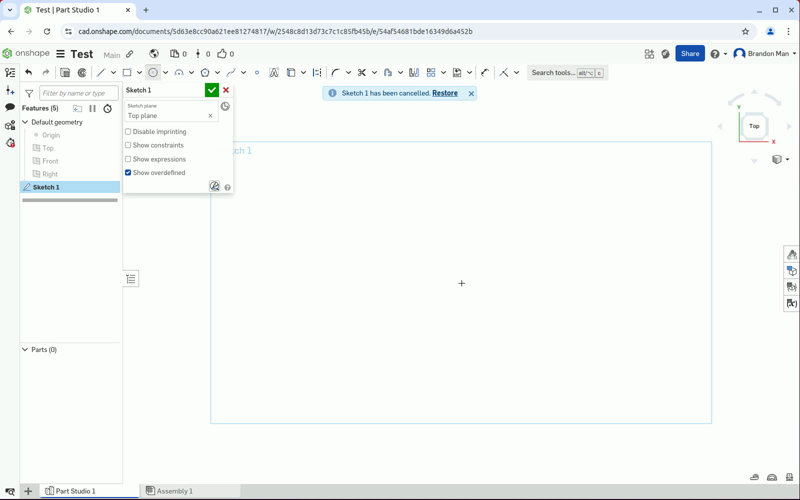
click(461, 282)
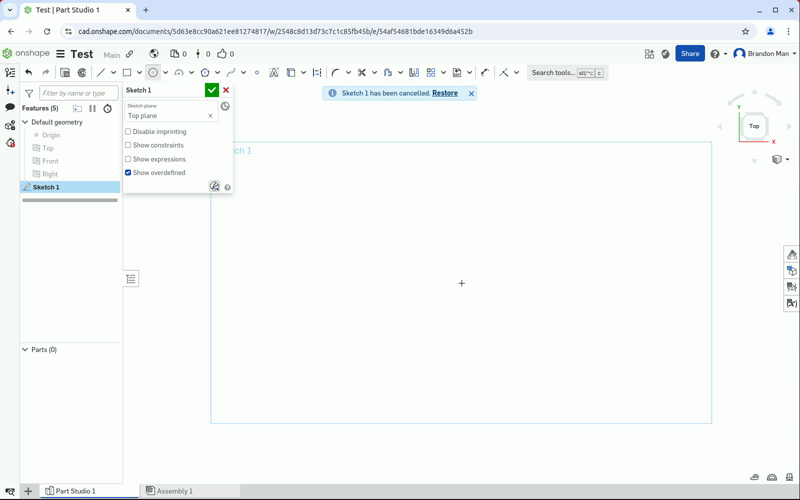
key_up(shift)
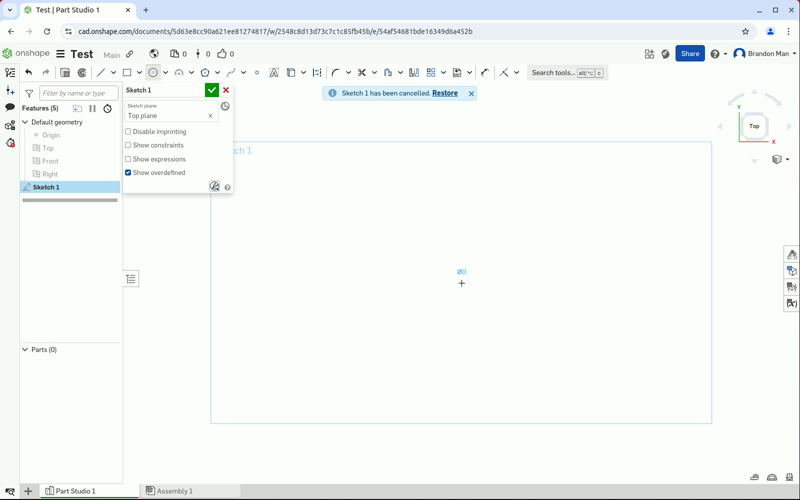
mouse_move(513, 282)
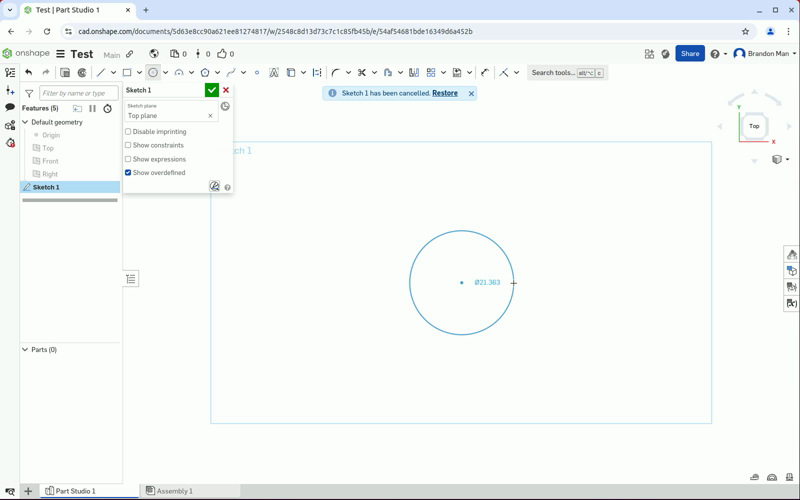
click(513, 282)
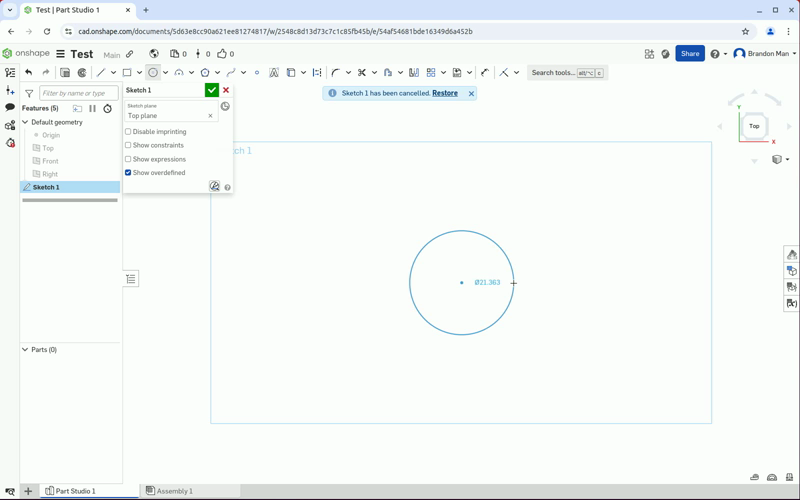
key(esc)
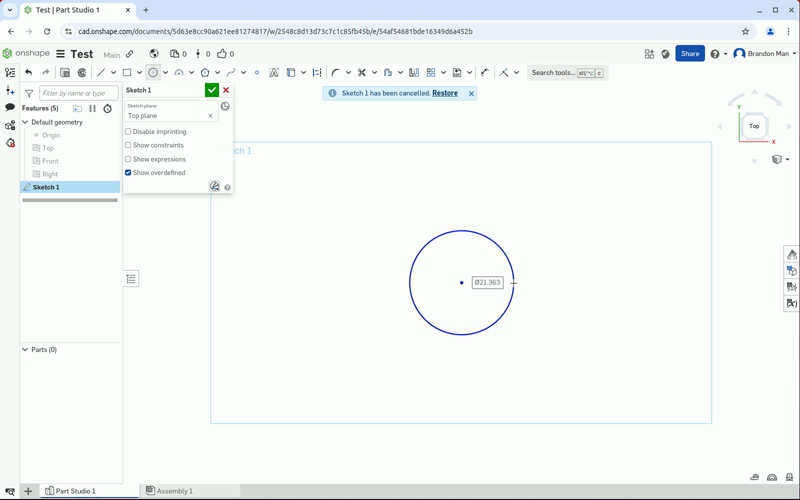
mouse_move(481, 292)
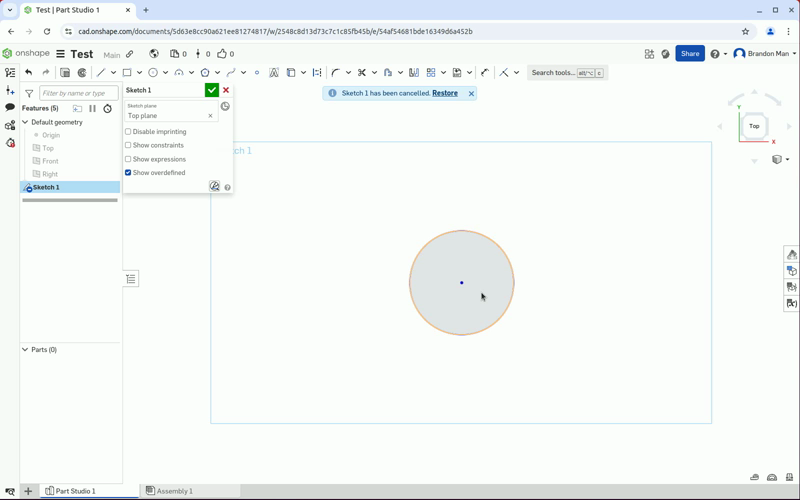
click(481, 292)
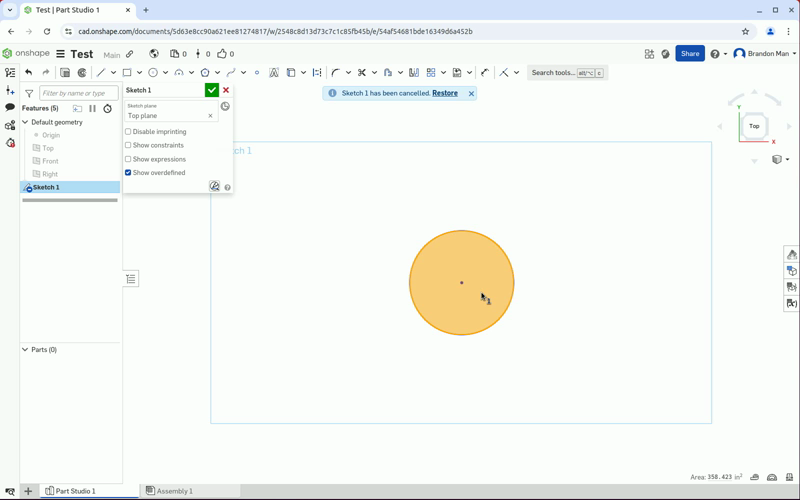
mouse_move(73, 352)
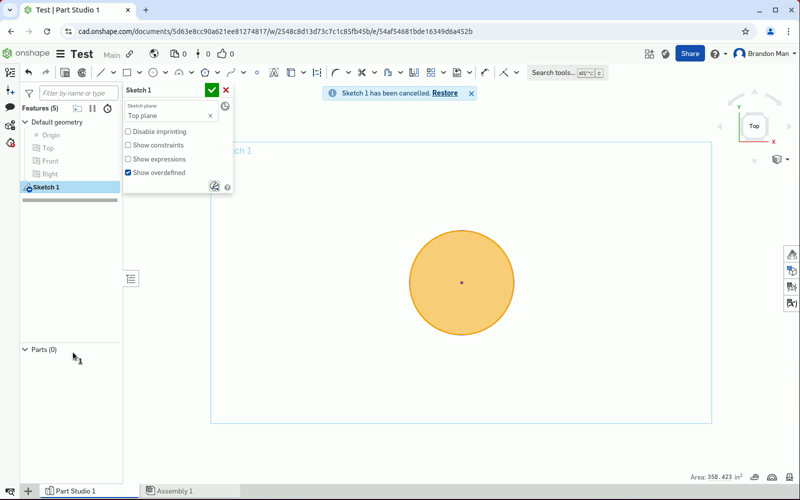
key(shift+y)
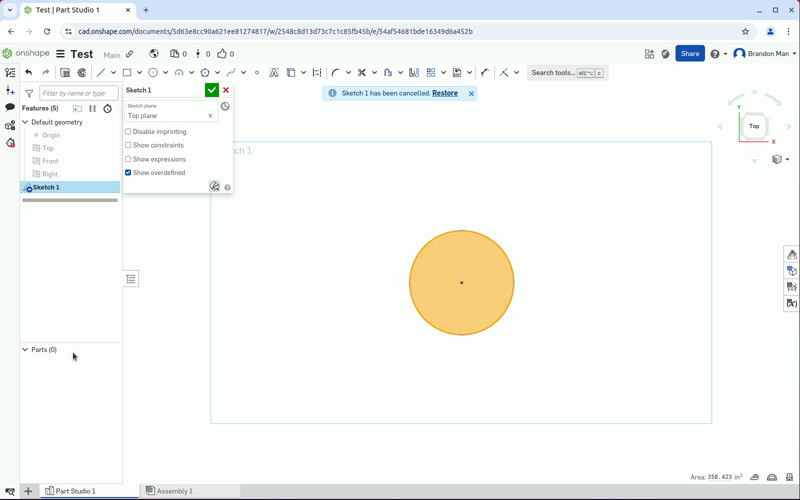
key(shift+e)
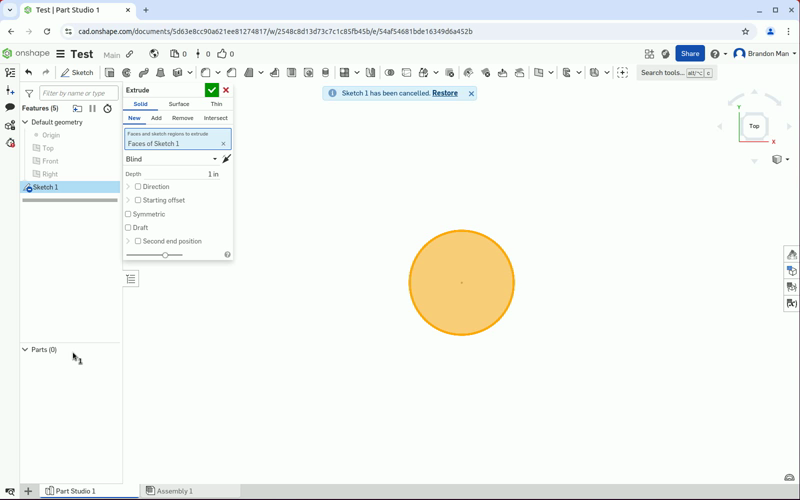
mouse_move(143, 106)
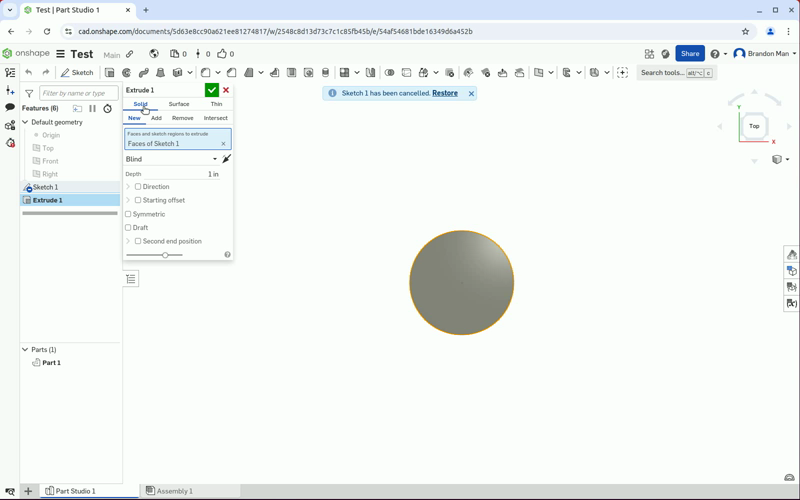
click(143, 106)
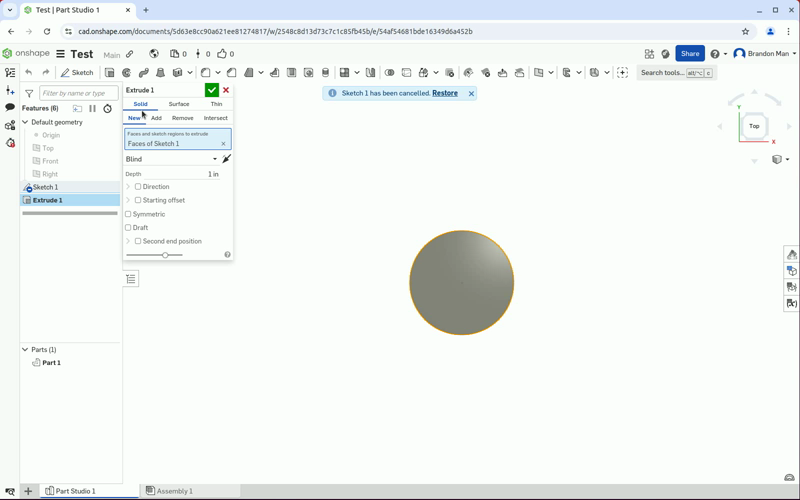
mouse_move(137, 120)
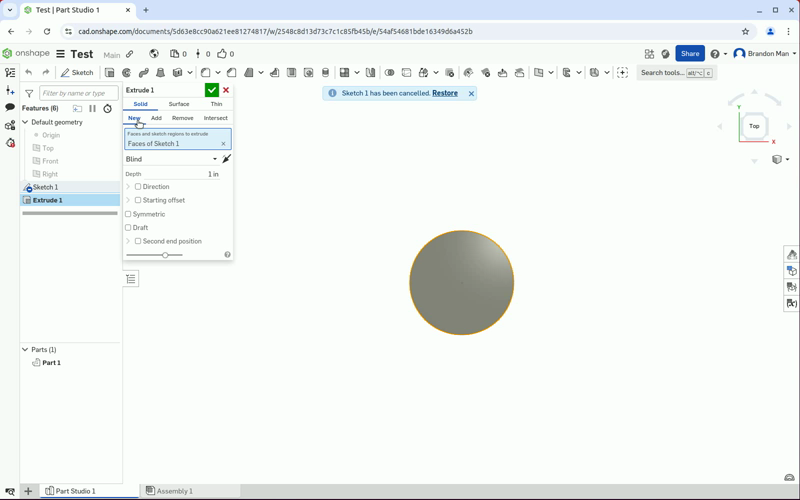
click(137, 120)
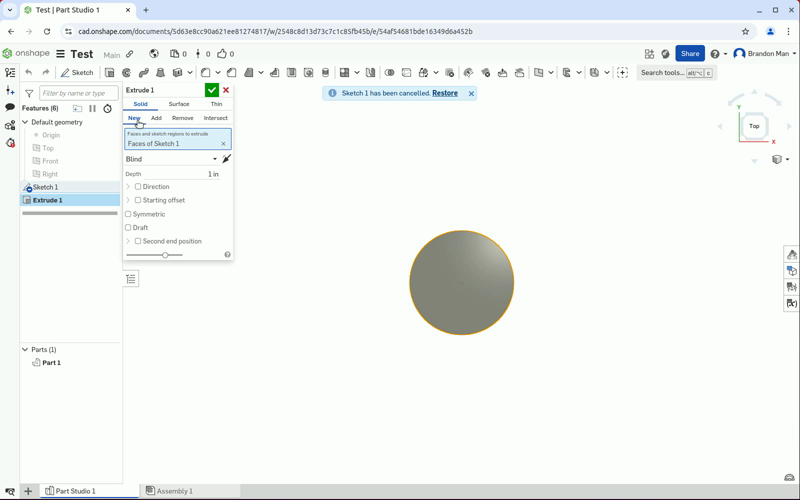
key(tab, 4)
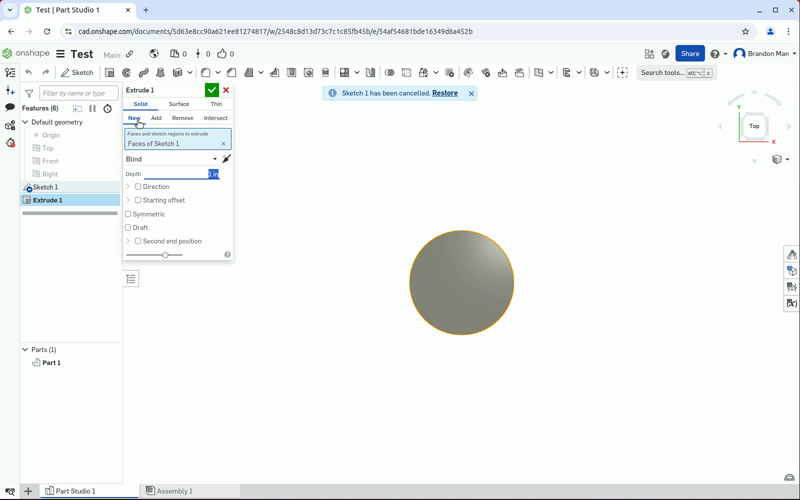
text(1.685)
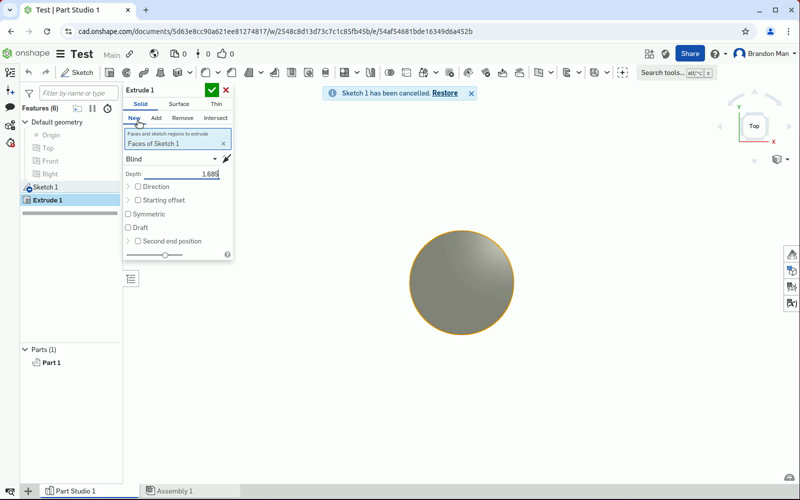
key(enter)
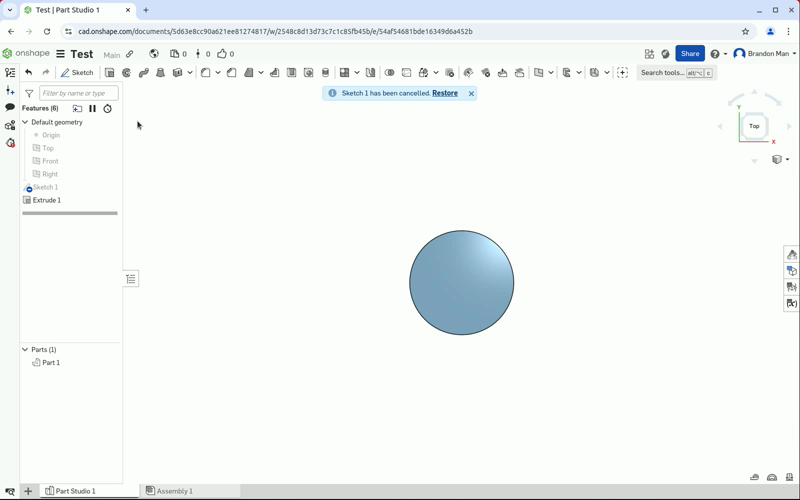
key(shift+h)
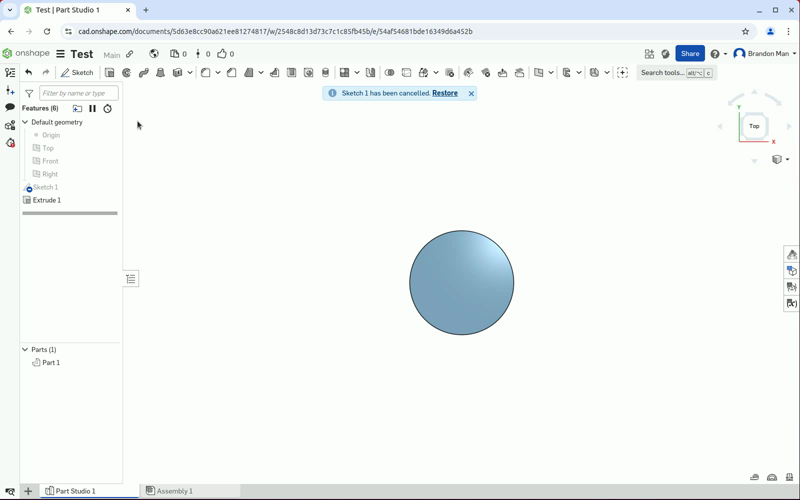
key(shift+h)
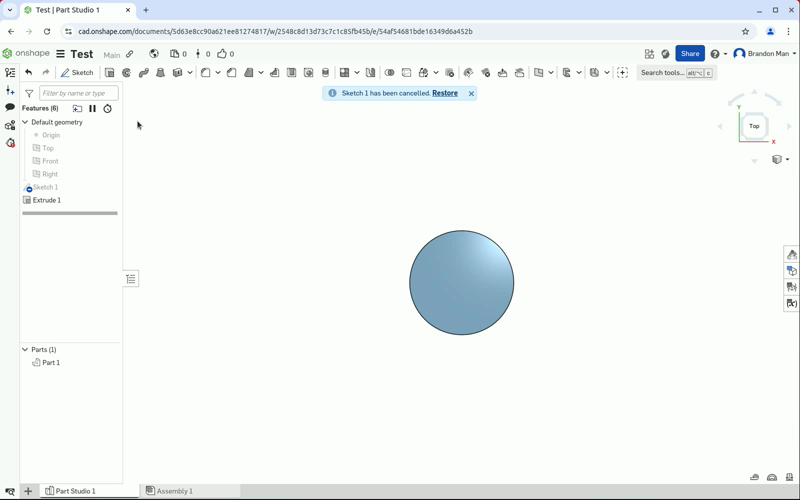
mouse_move(73, 189)
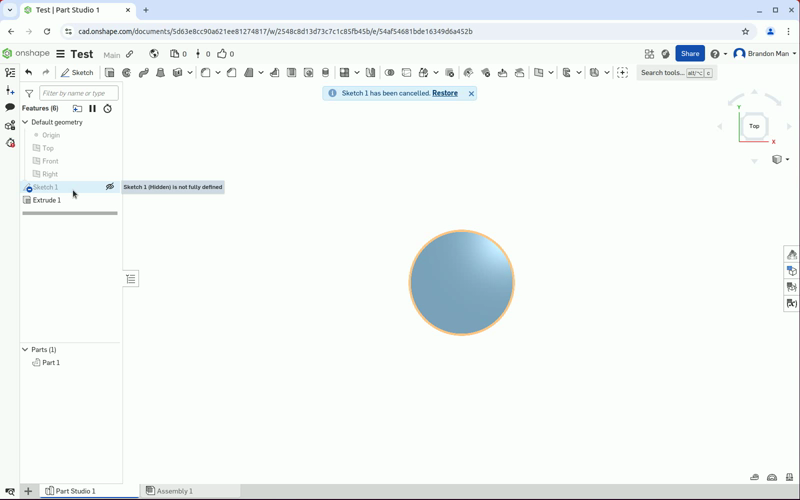
click(73, 189)
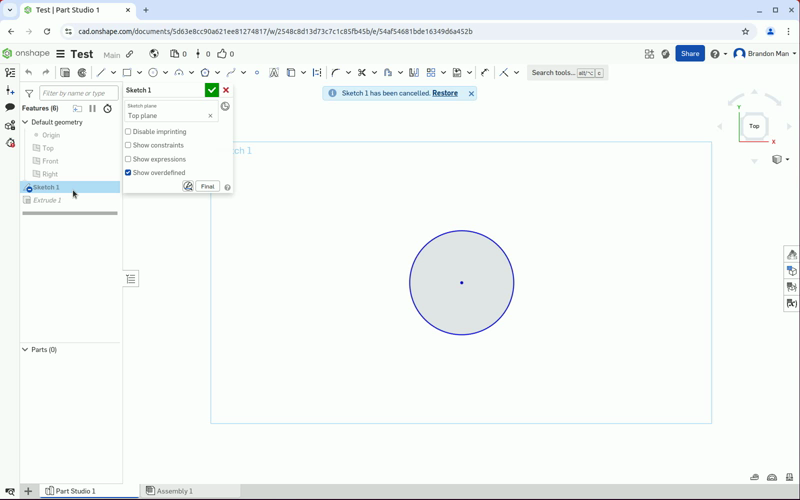
mouse_move(229, 92)
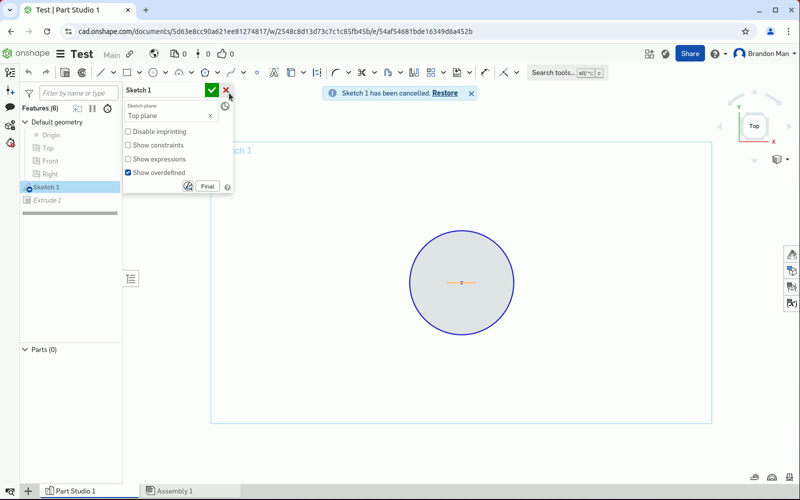
click(229, 92)
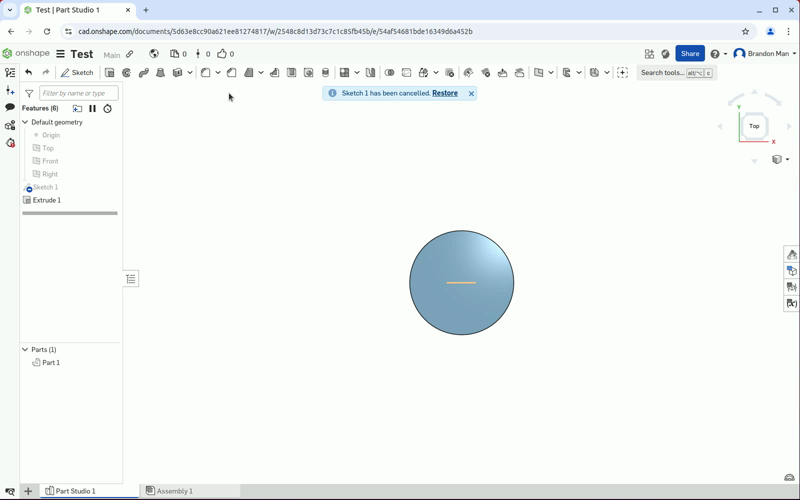
mouse_move(541, 75)
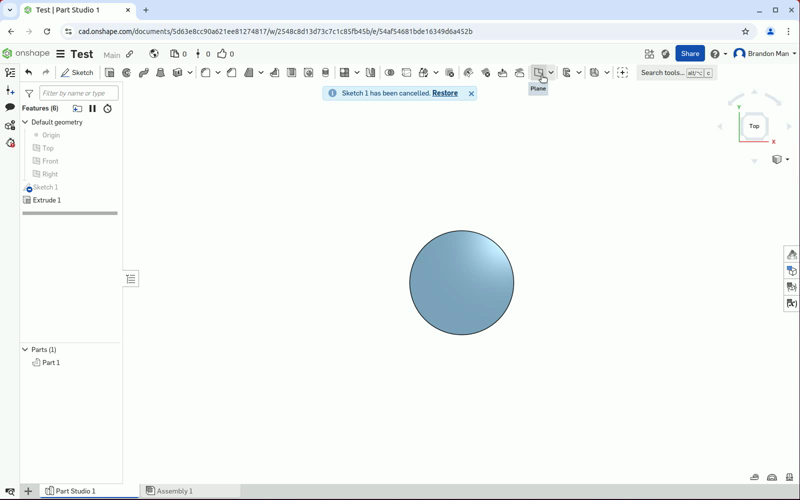
click(541, 75)
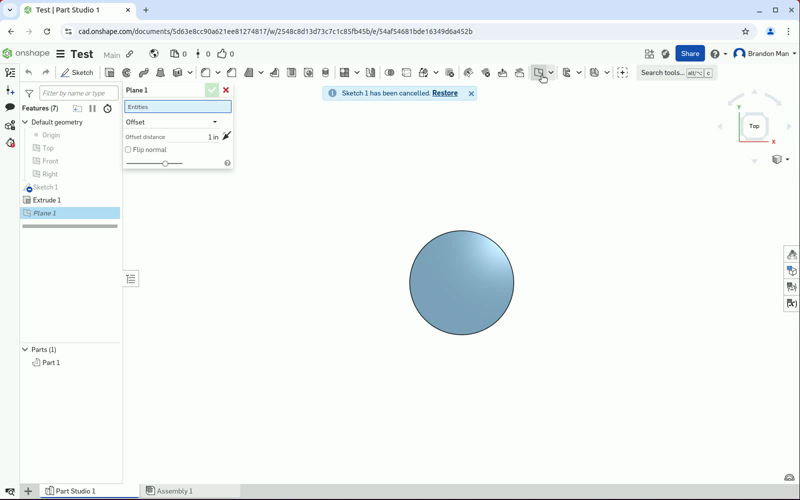
mouse_move(73, 150)
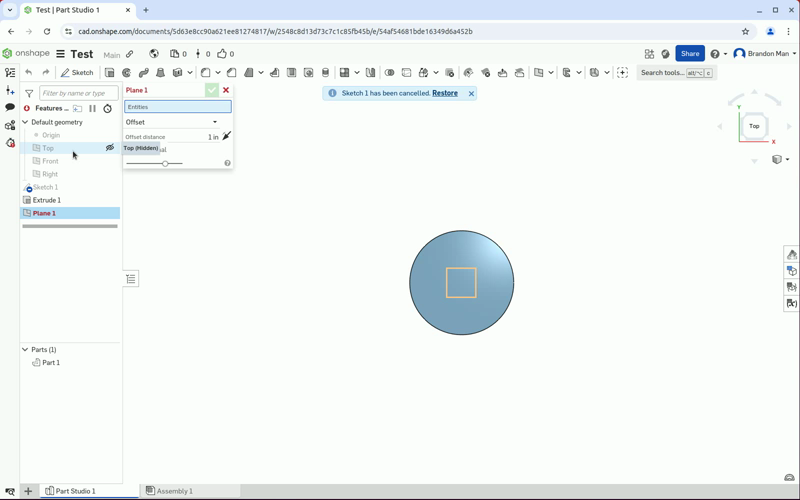
click(73, 150)
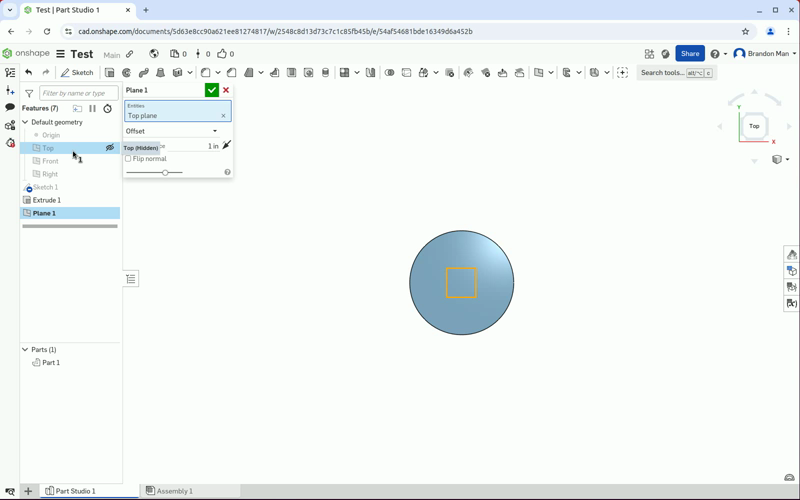
key(tab, 2)
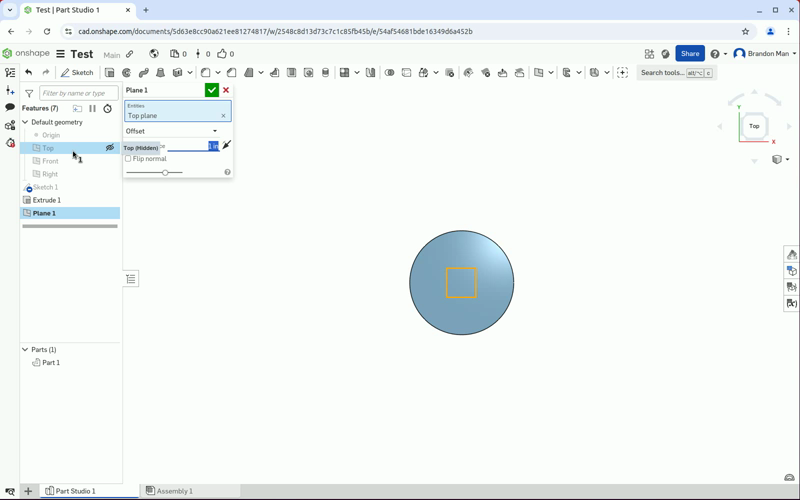
text(1.695)
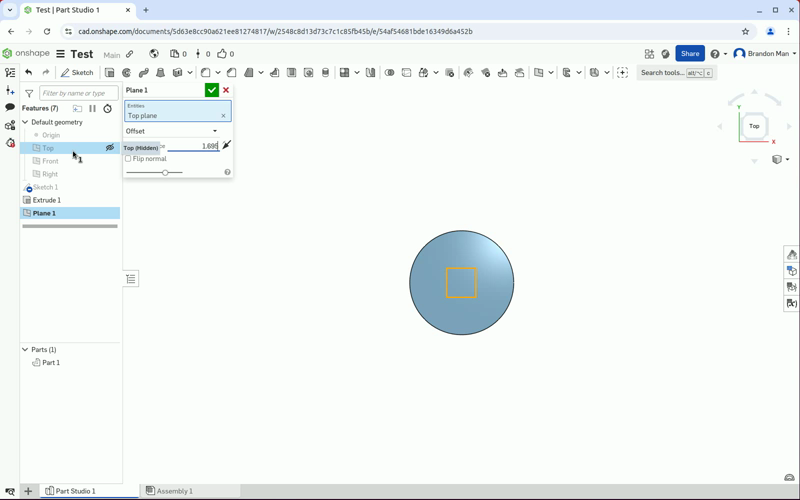
key(enter, 2)
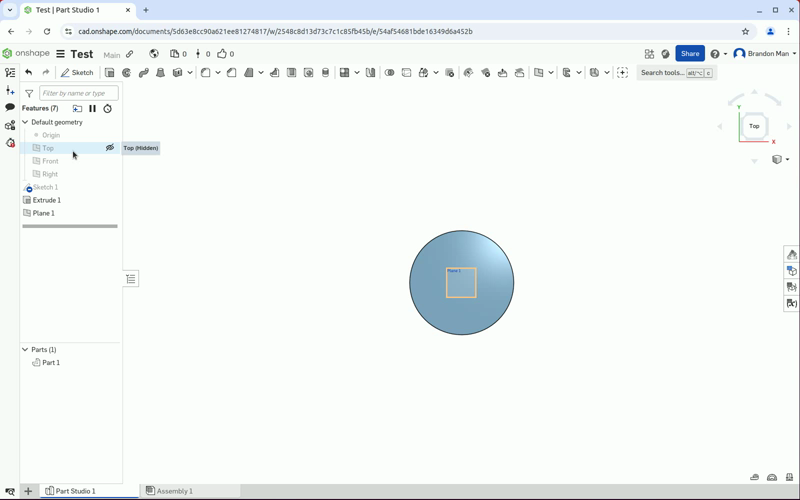
key(shift+s)
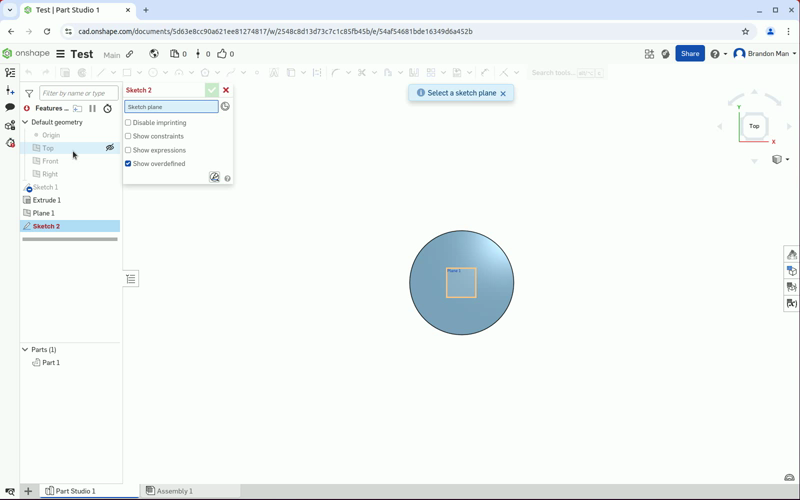
mouse_move(73, 215)
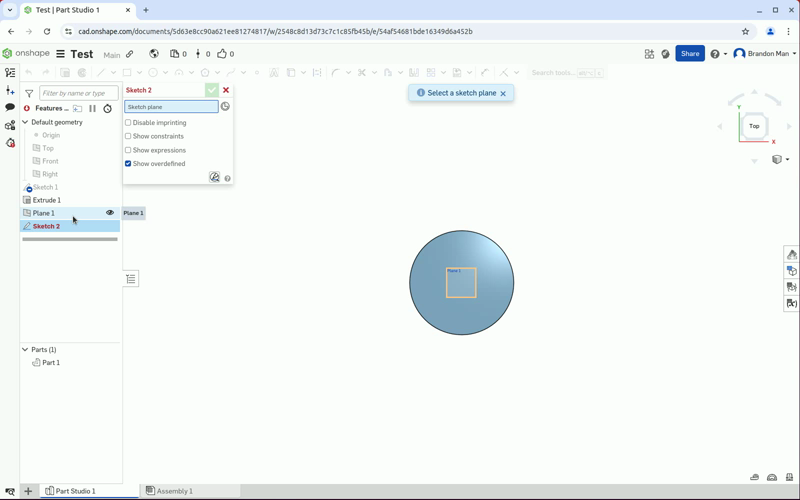
click(73, 215)
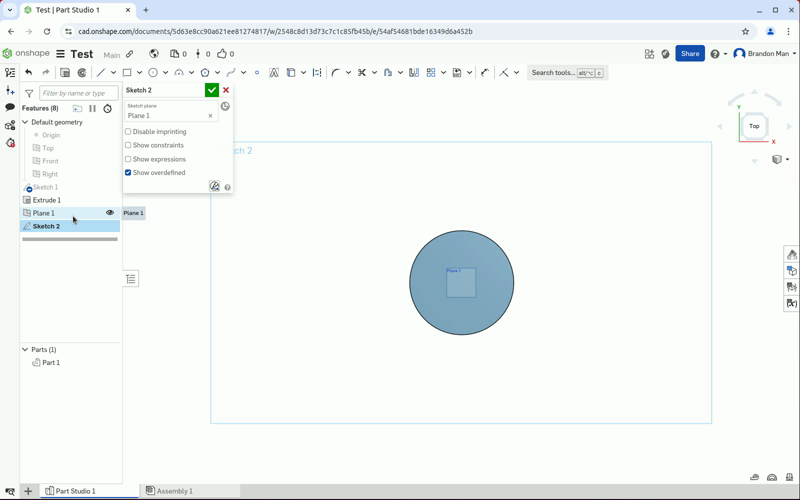
mouse_move(73, 352)
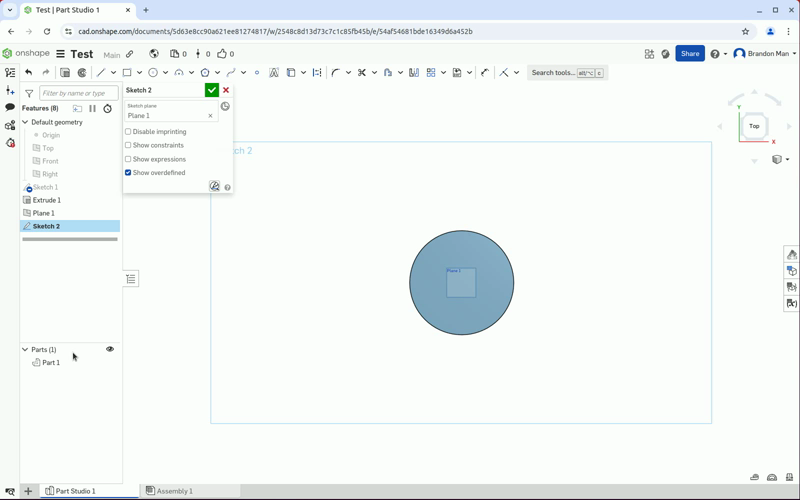
key(y)
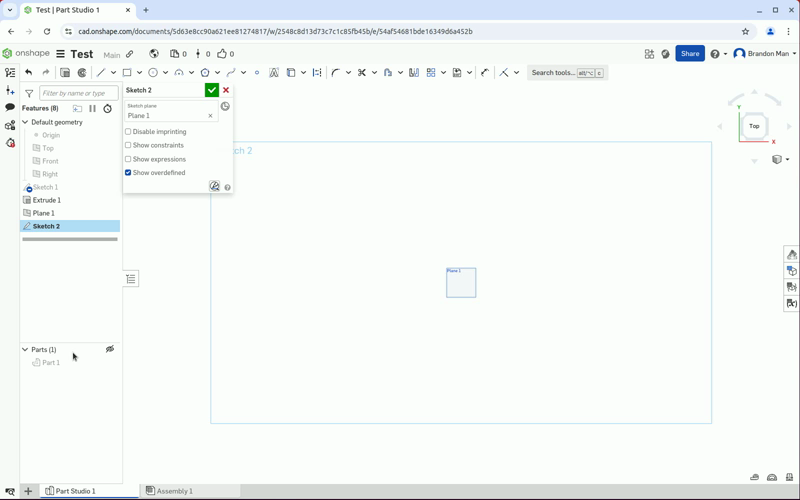
key(c)
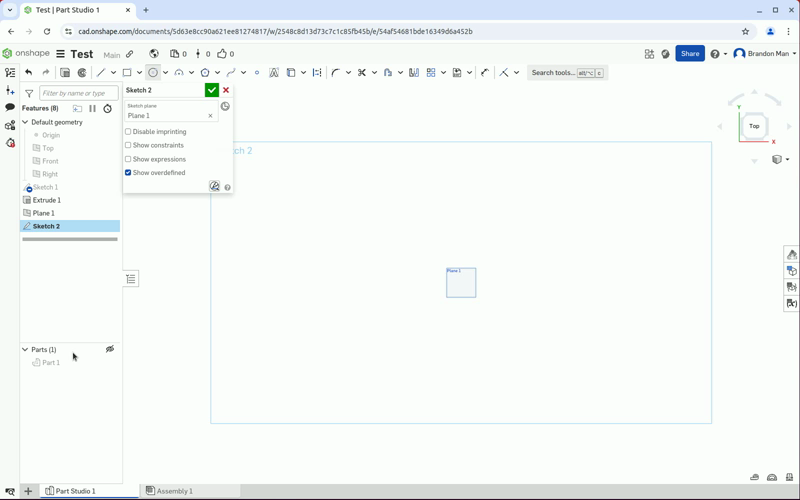
key_down(shift)
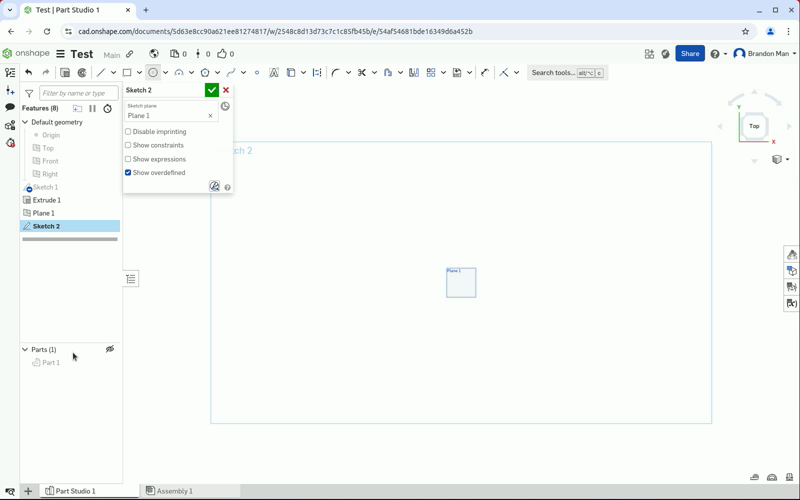
mouse_move(461, 282)
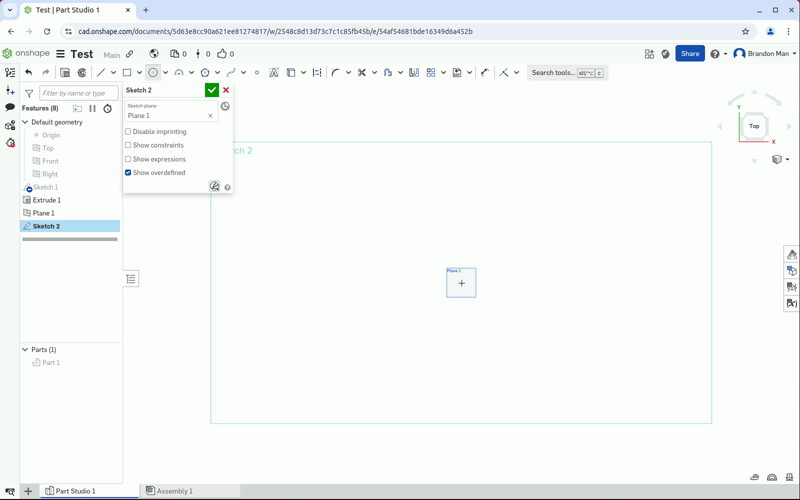
click(461, 282)
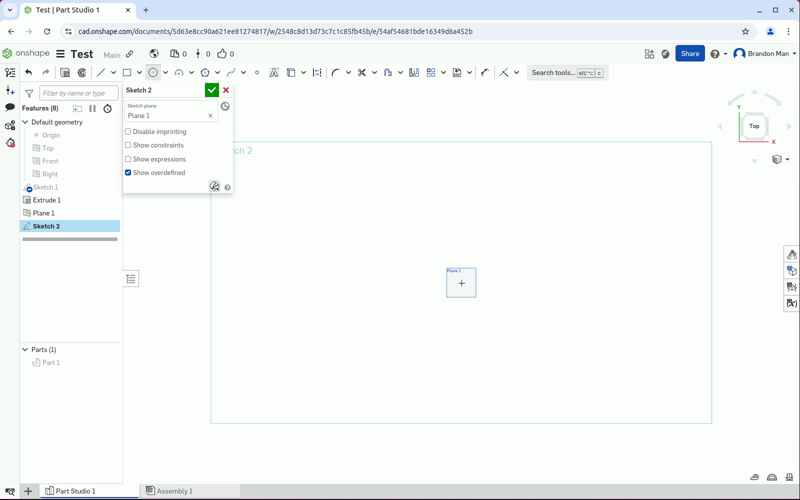
key_up(shift)
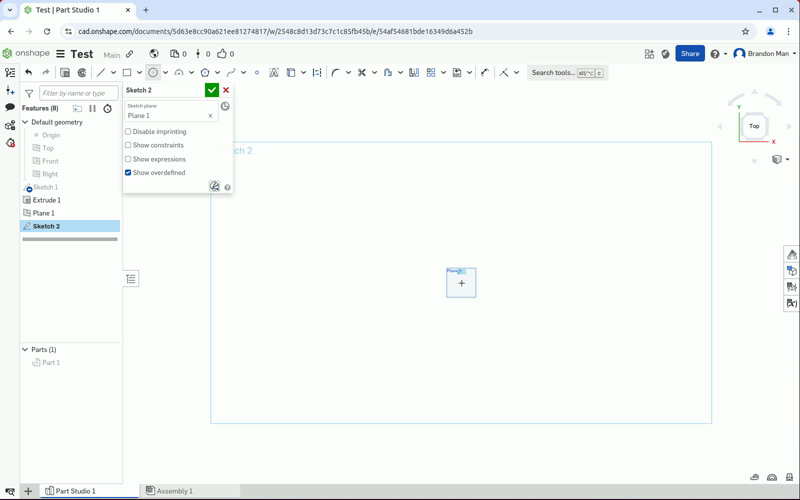
mouse_move(513, 282)
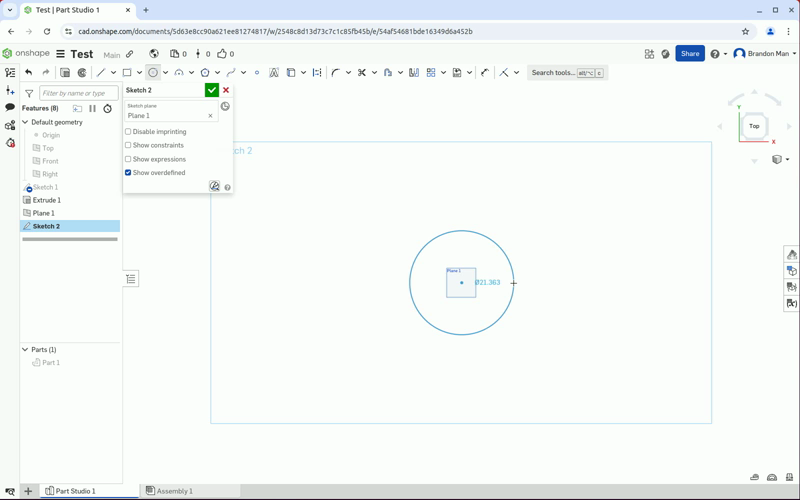
click(513, 282)
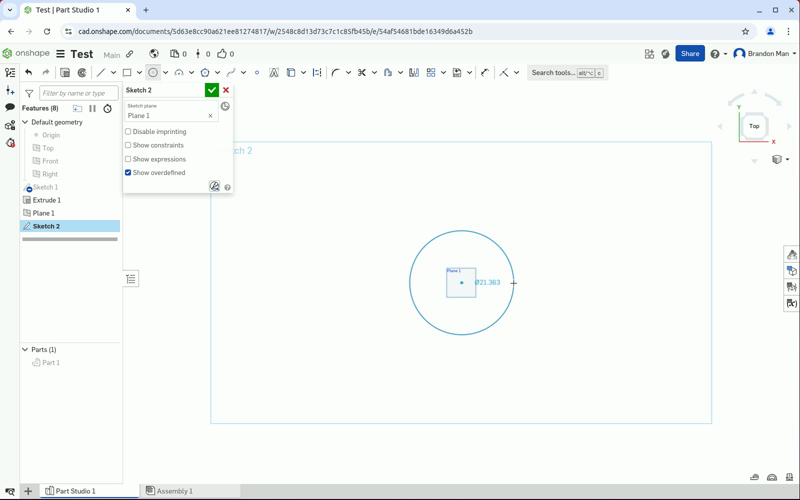
key(esc)
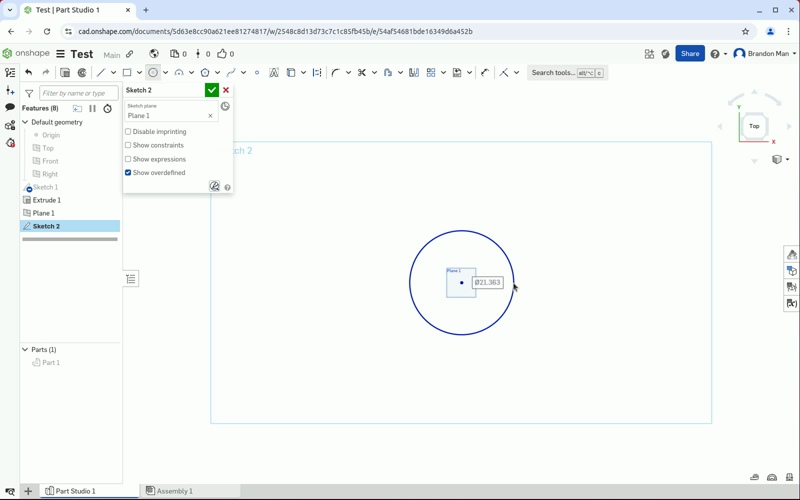
key(c)
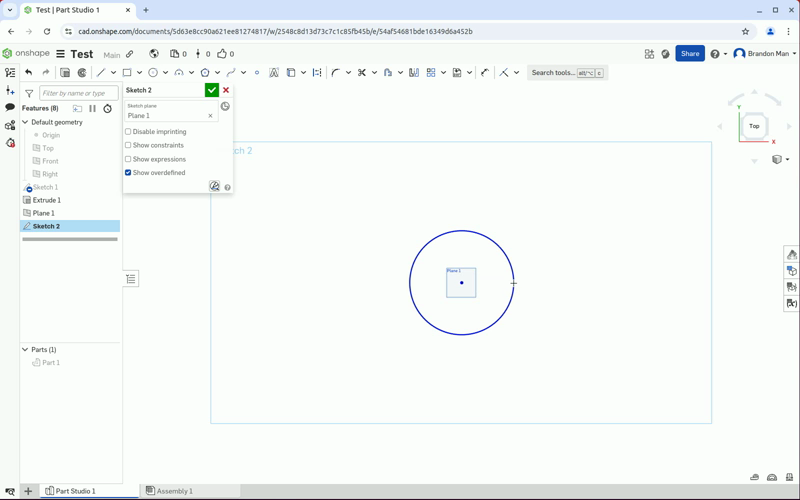
key_down(shift)
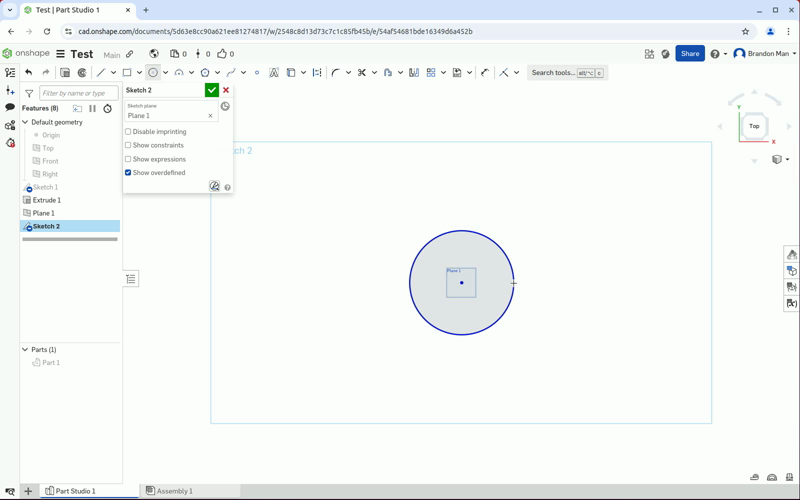
mouse_move(461, 282)
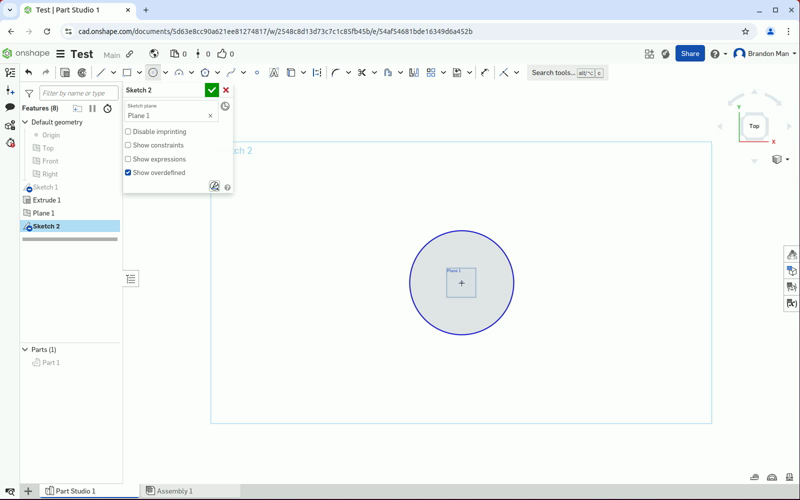
click(461, 282)
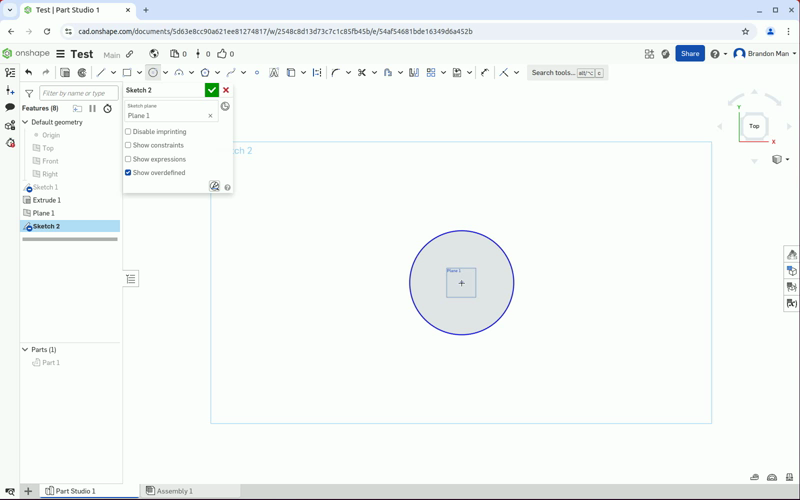
key_up(shift)
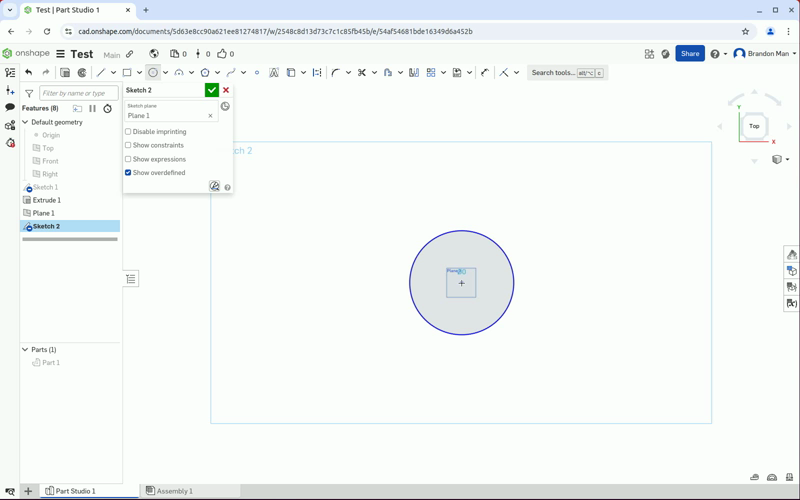
mouse_move(505, 282)
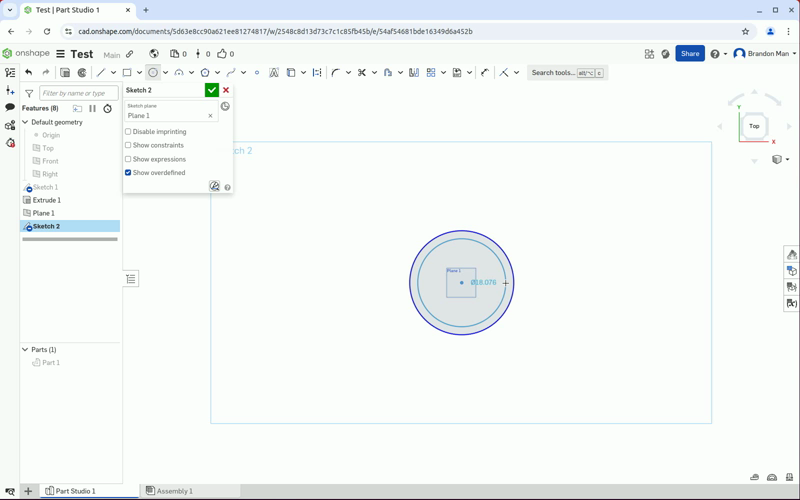
click(505, 282)
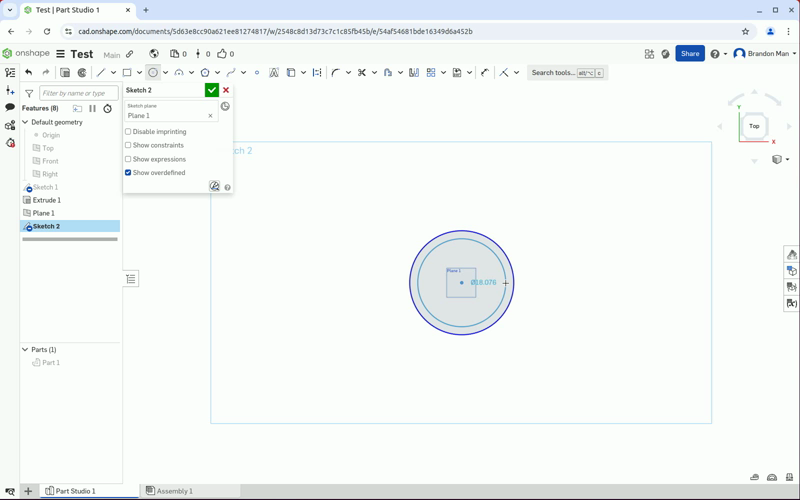
key(esc)
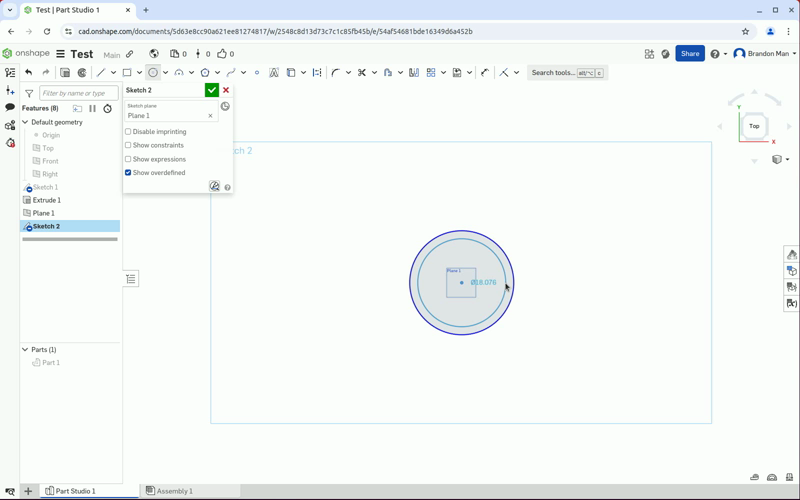
mouse_move(507, 272)
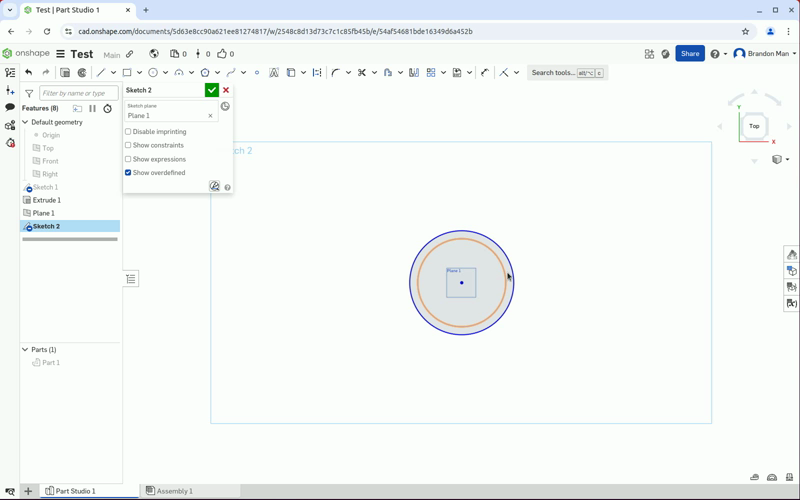
click(507, 272)
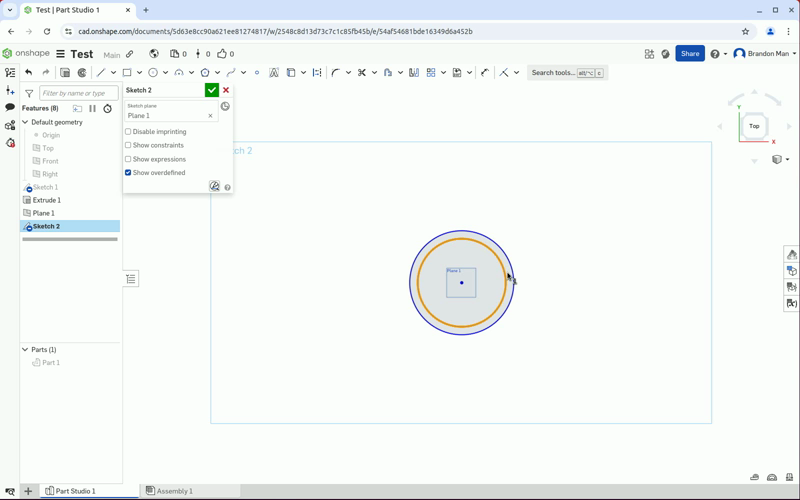
mouse_move(73, 352)
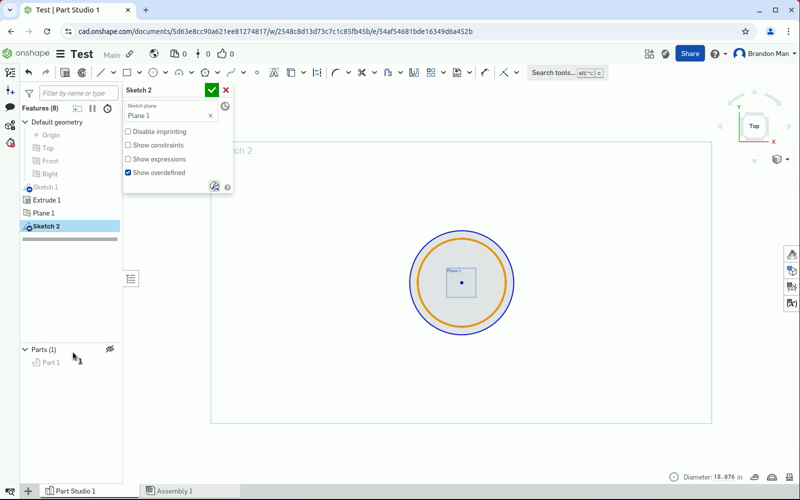
key(shift+y)
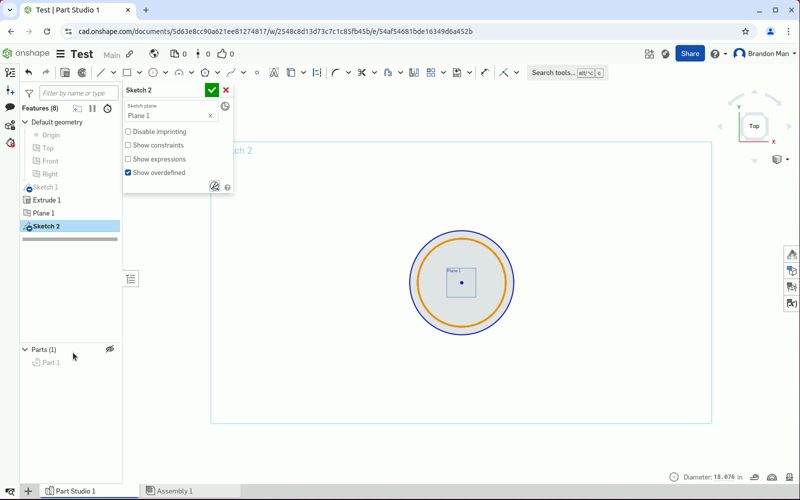
key(shift+e)
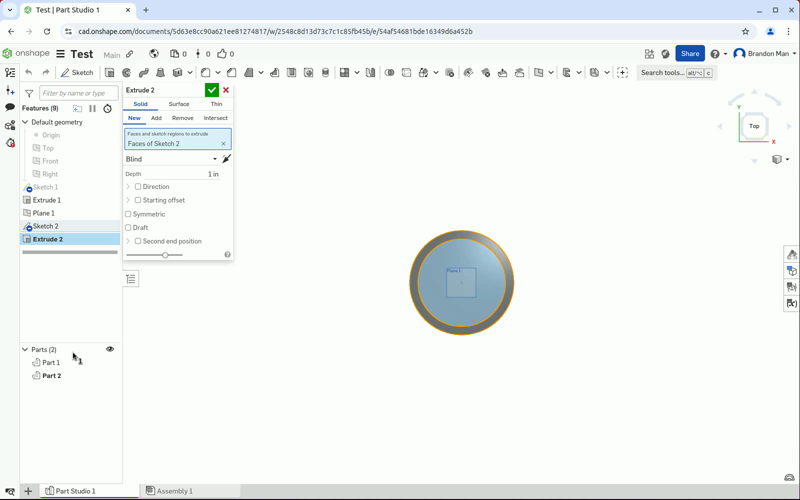
mouse_move(143, 106)
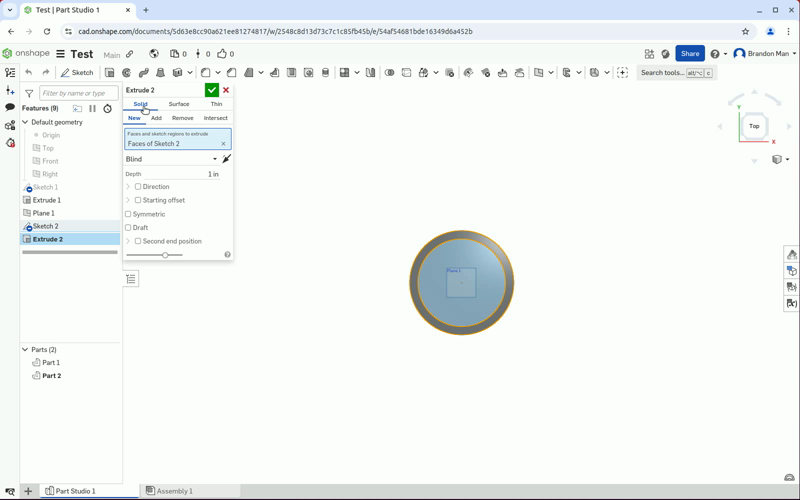
click(143, 106)
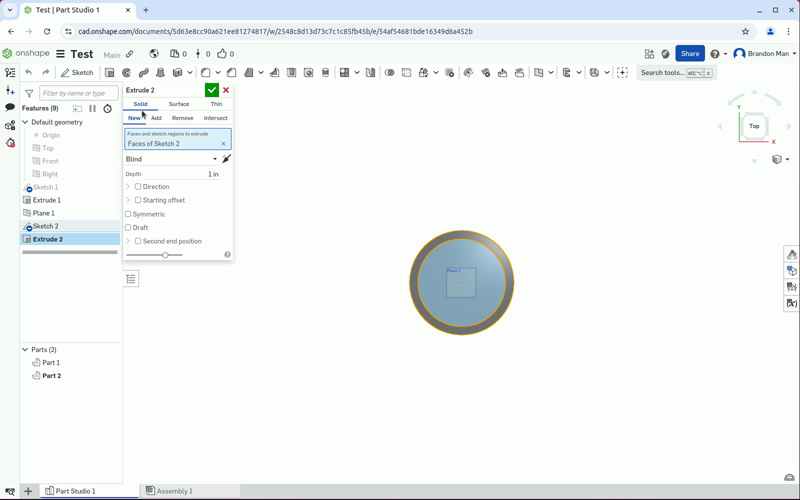
mouse_move(137, 120)
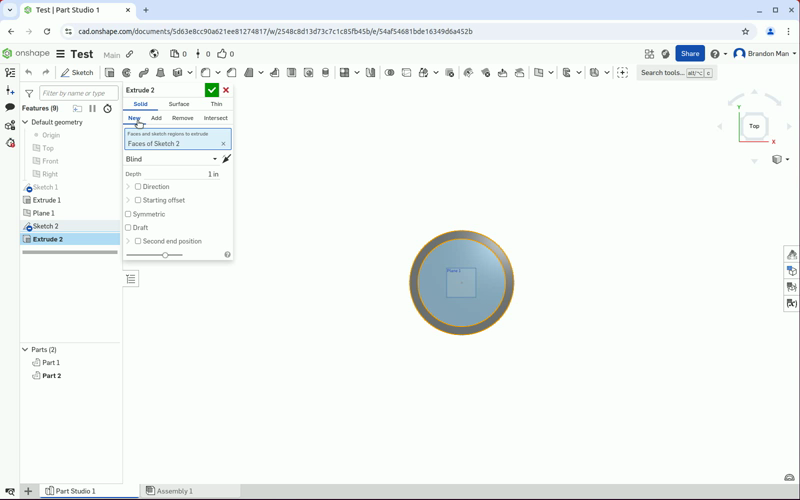
click(137, 120)
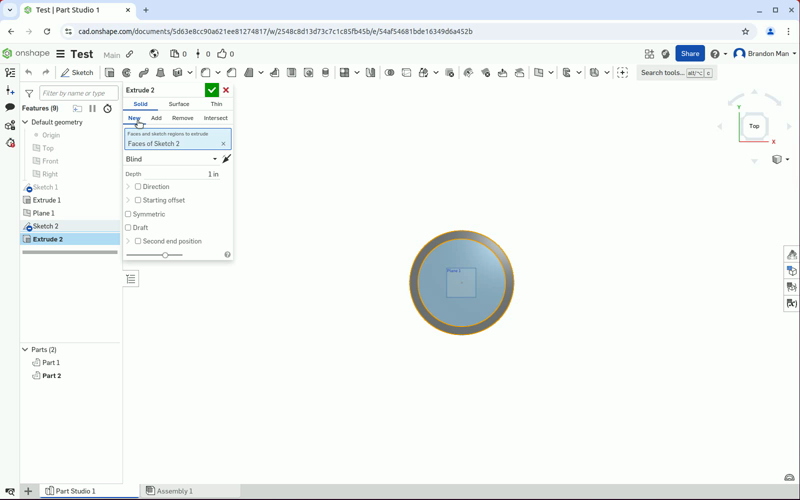
key(tab, 4)
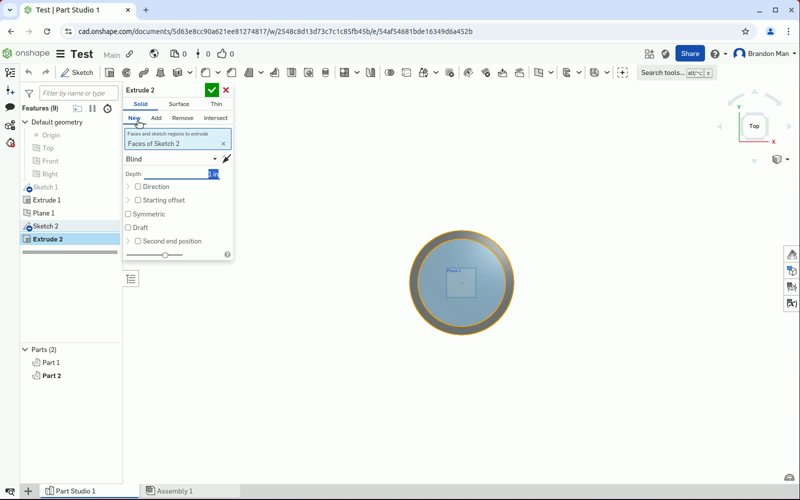
text(21.423)
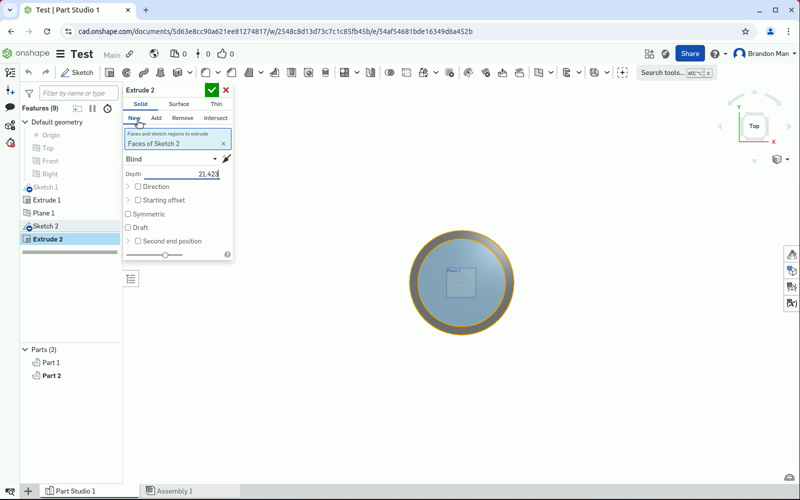
key(enter)
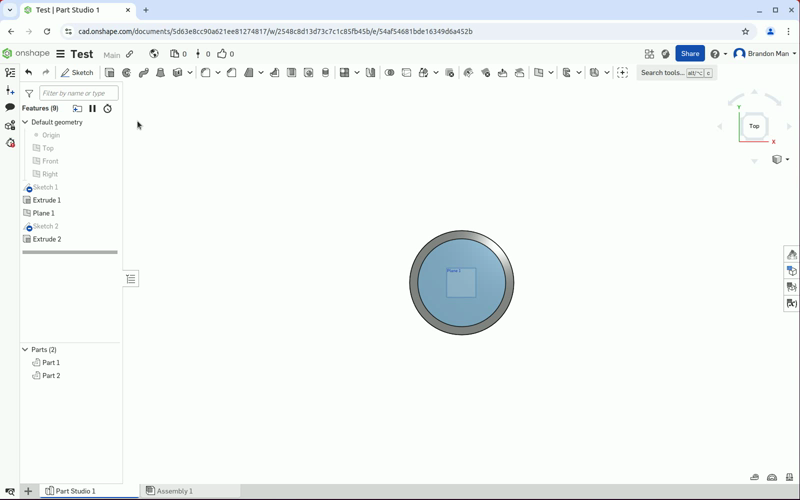
key(shift+h)
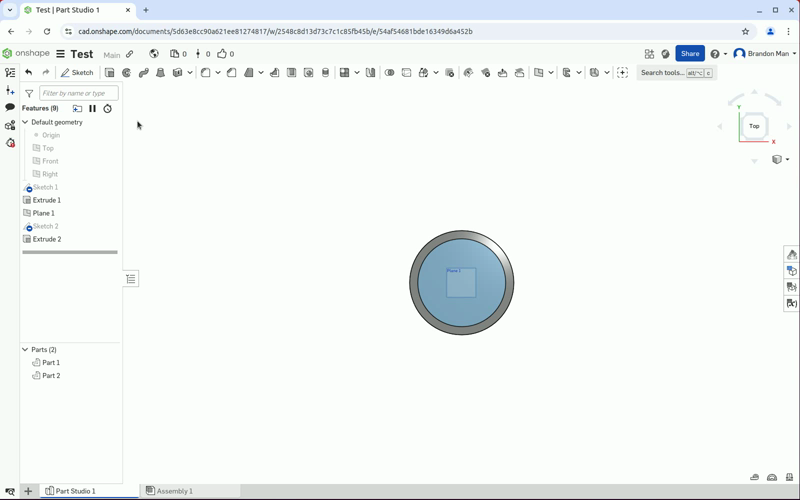
key(shift+h)
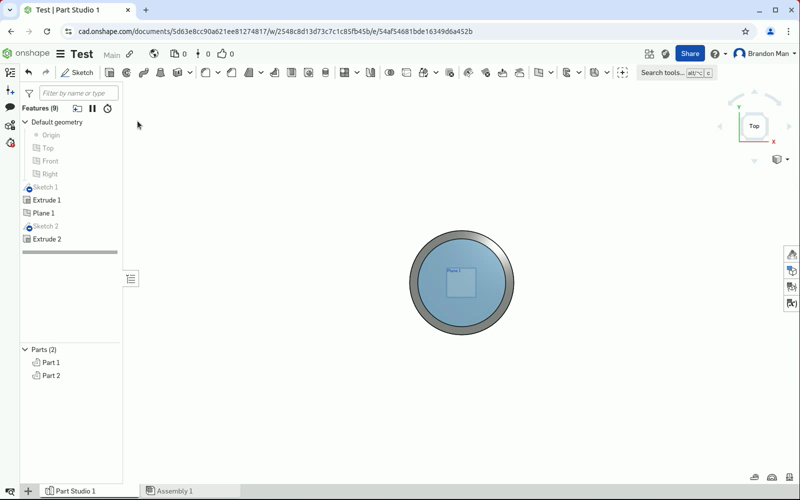
mouse_move(73, 189)
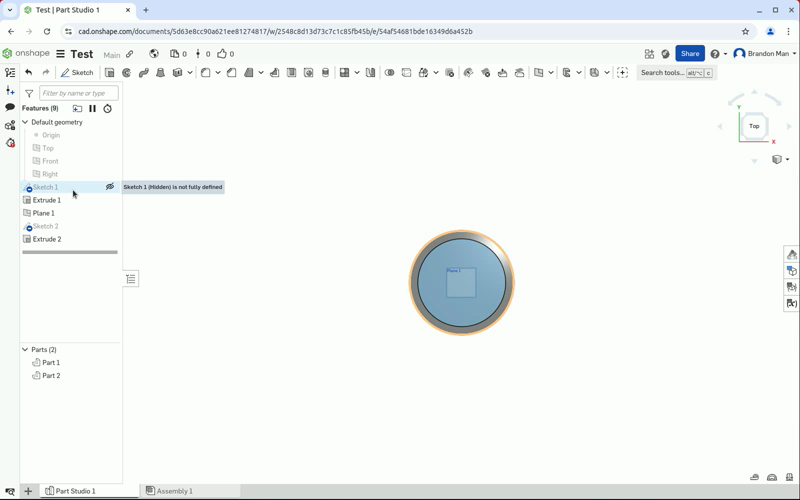
click(73, 189)
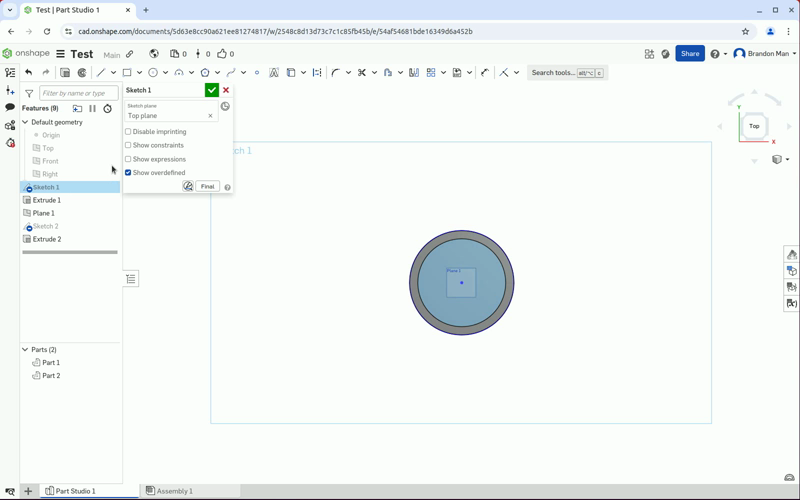
mouse_move(229, 92)
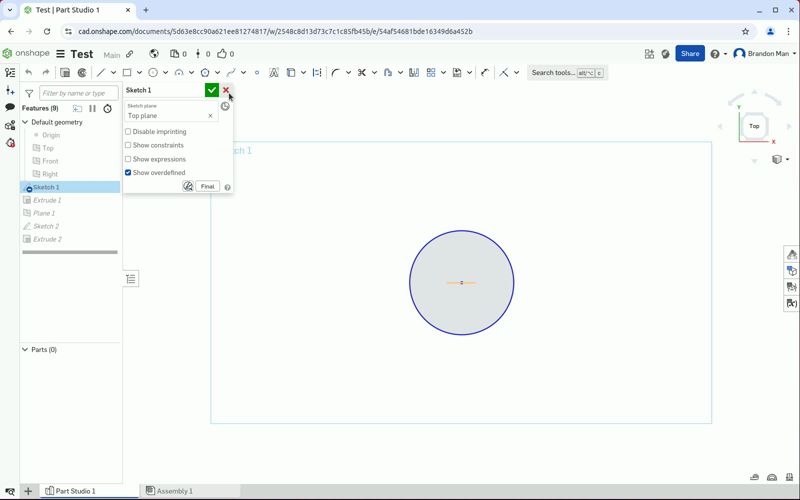
click(229, 92)
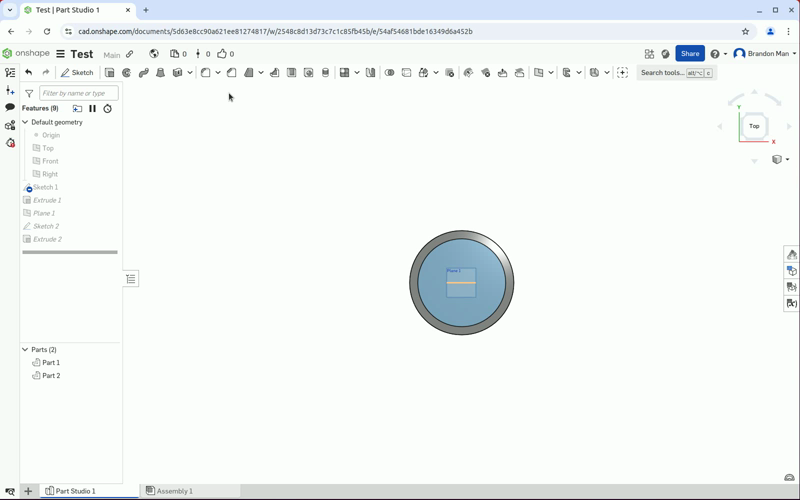
mouse_move(541, 75)
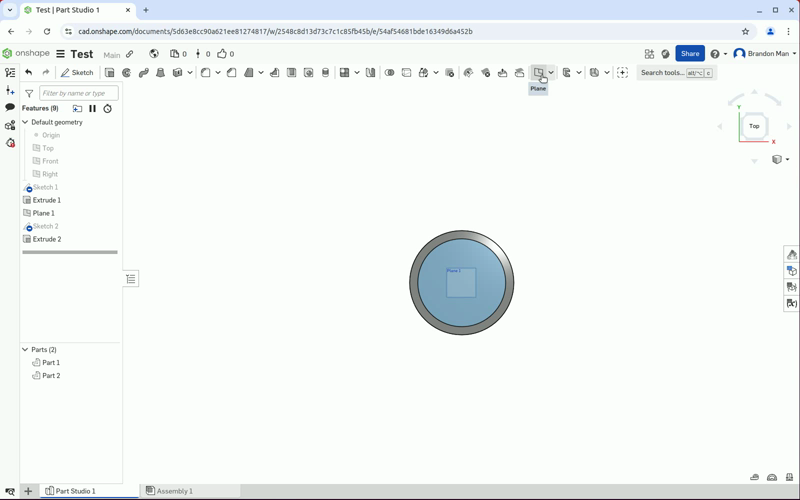
click(541, 75)
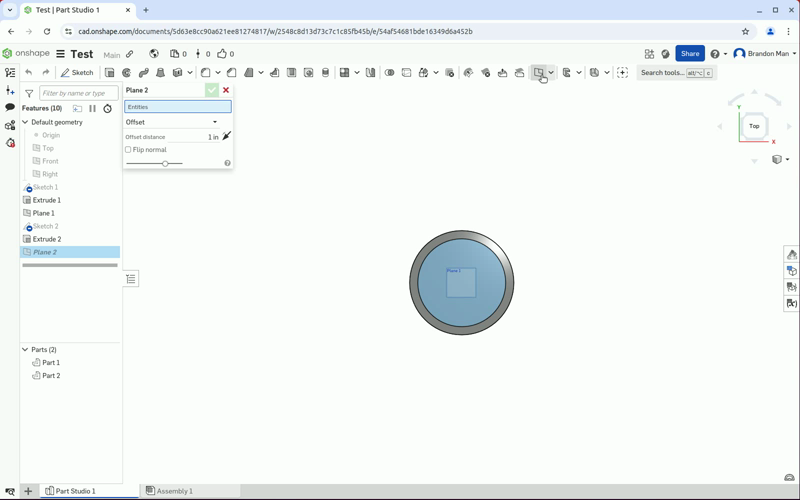
mouse_move(73, 150)
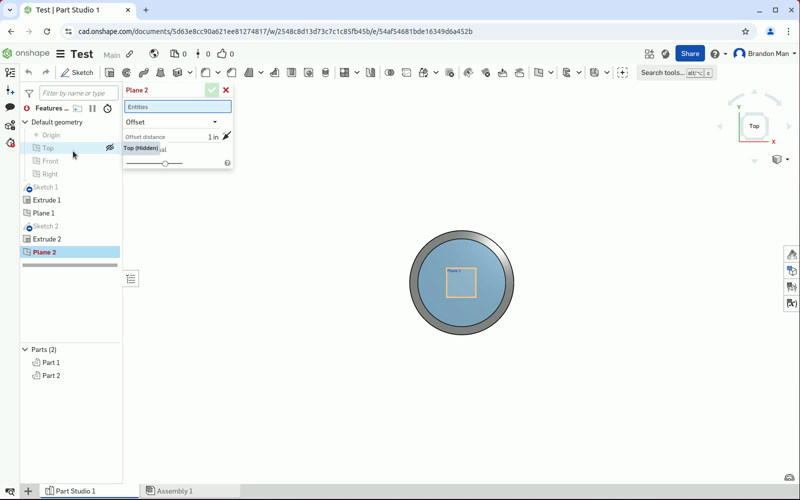
click(73, 150)
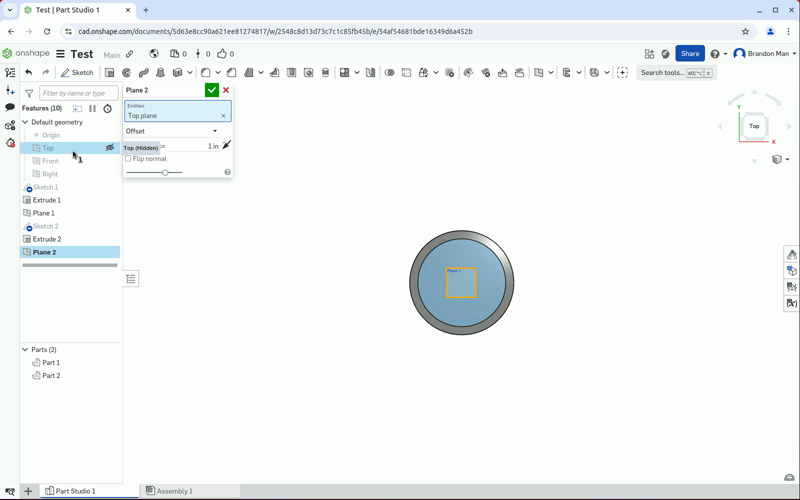
key(tab, 2)
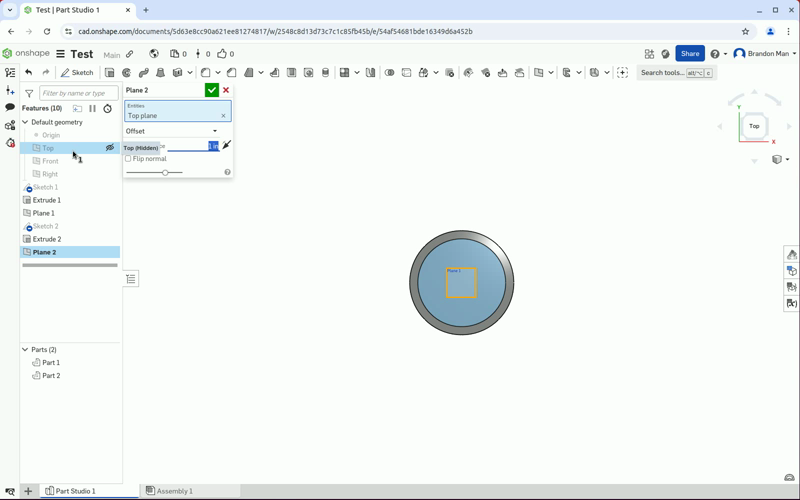
text(23.108)
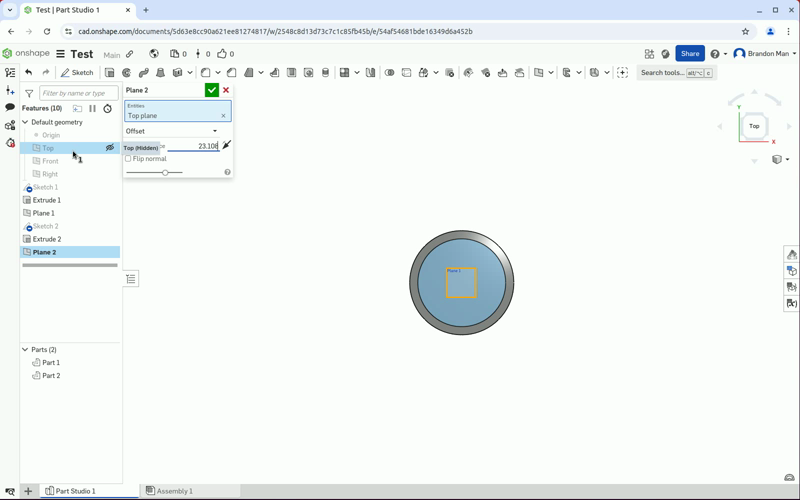
key(enter, 2)
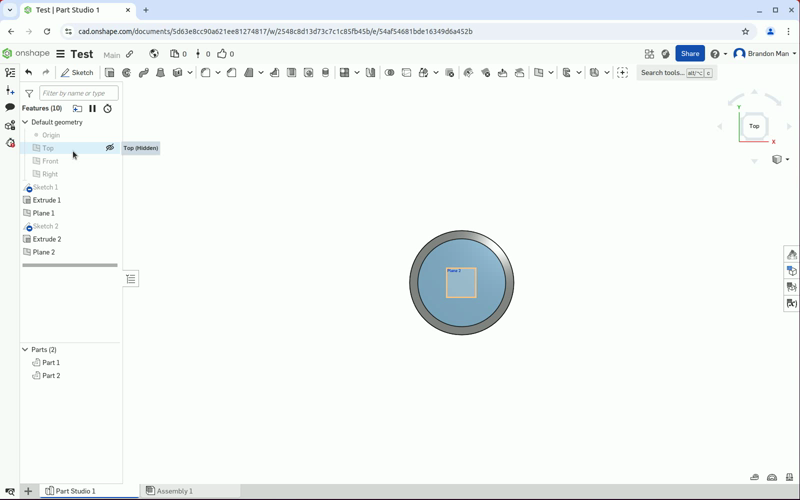
key(shift+s)
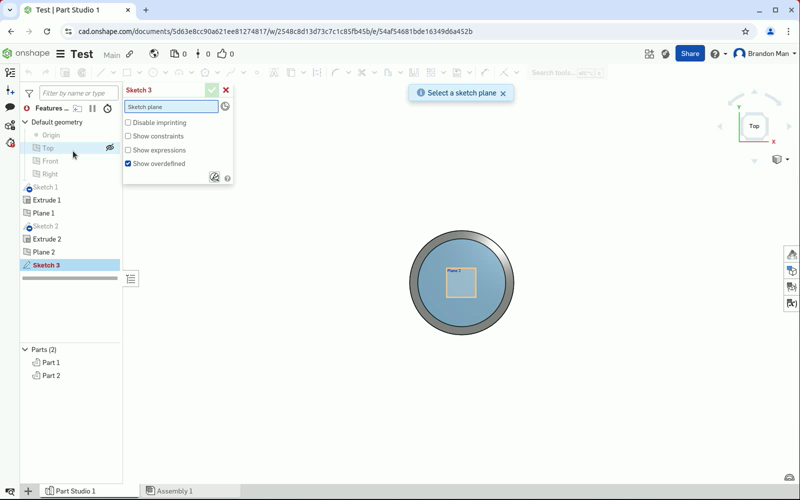
mouse_move(73, 254)
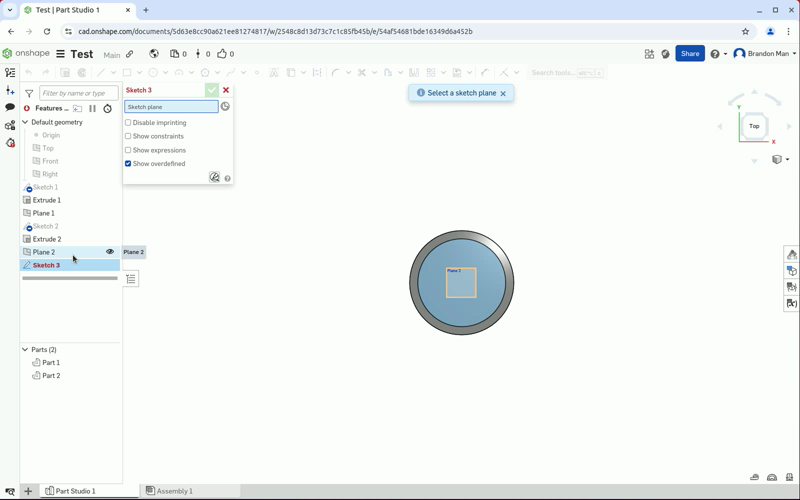
click(73, 254)
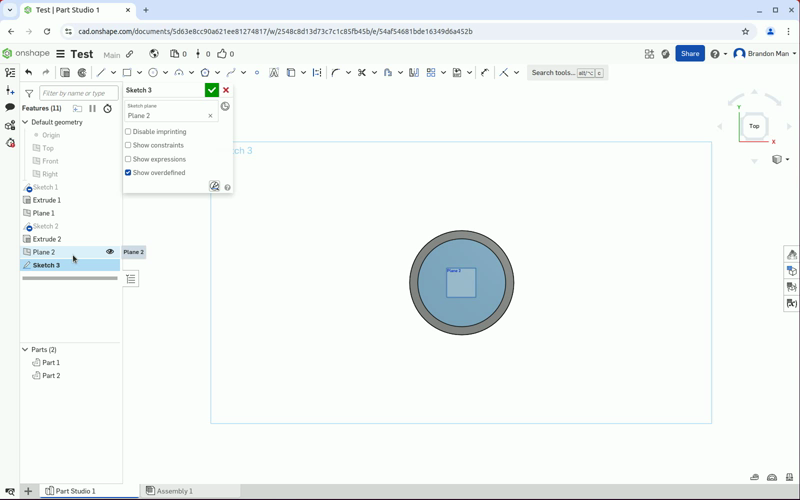
mouse_move(73, 352)
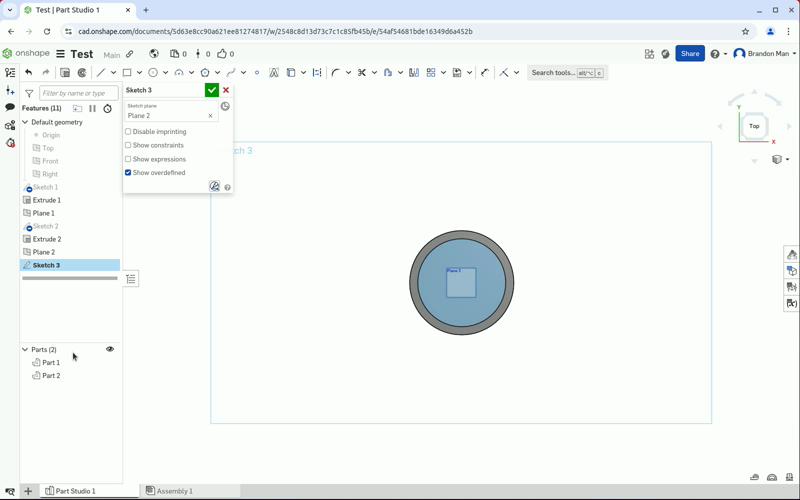
key(y)
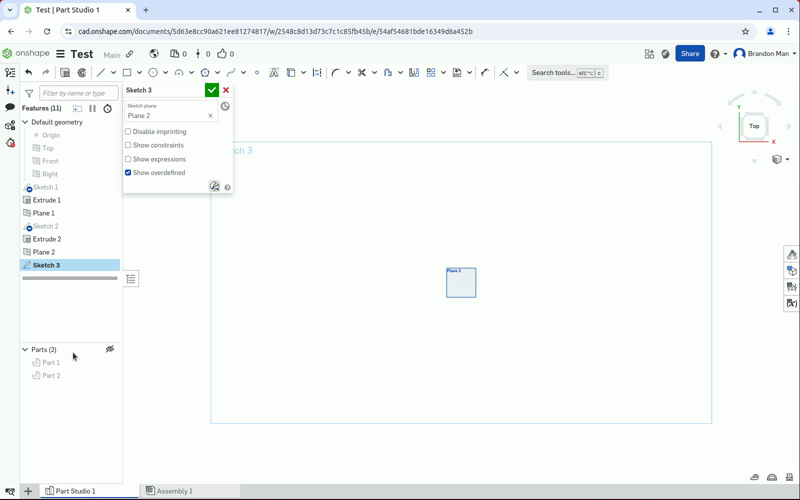
key(l)
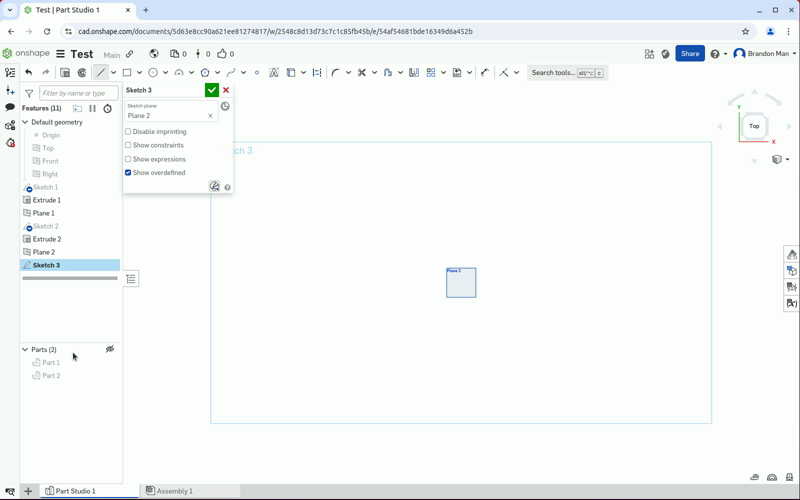
key_down(shift)
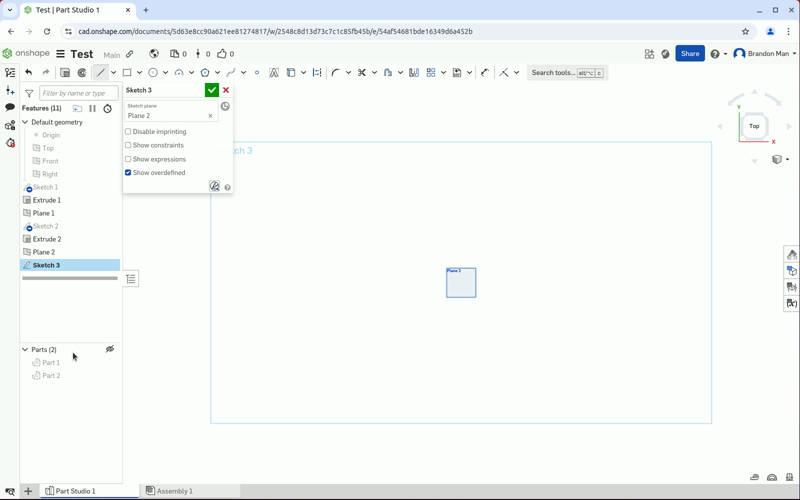
mouse_move(439, 349)
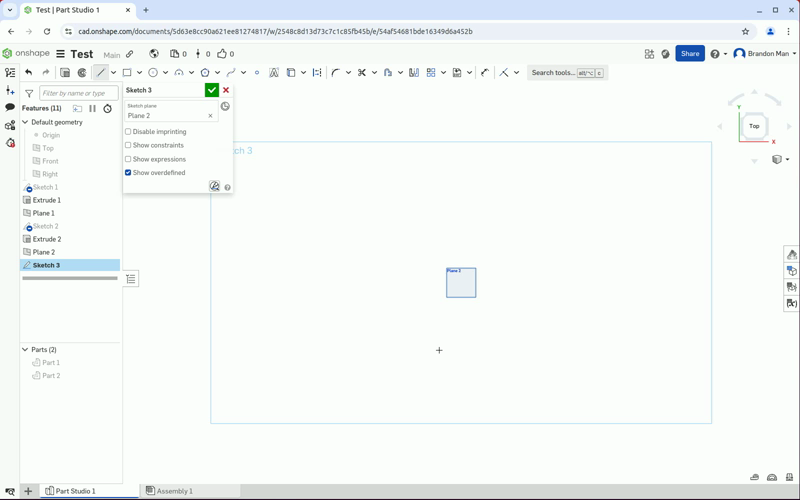
click(439, 349)
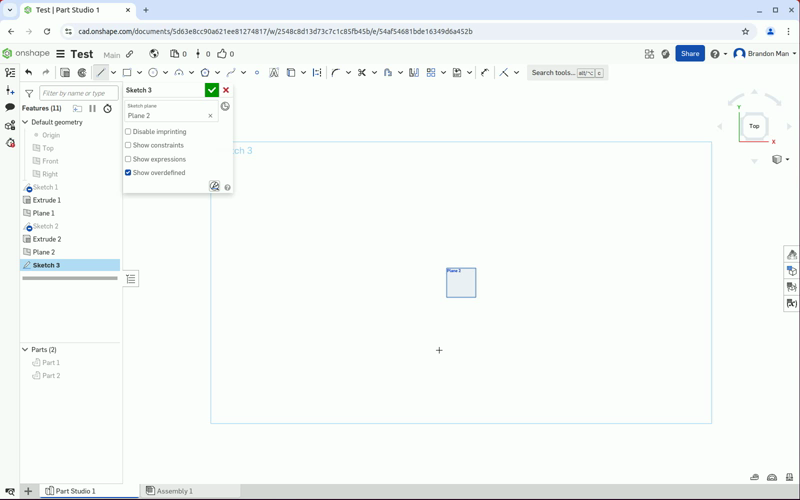
key_up(shift)
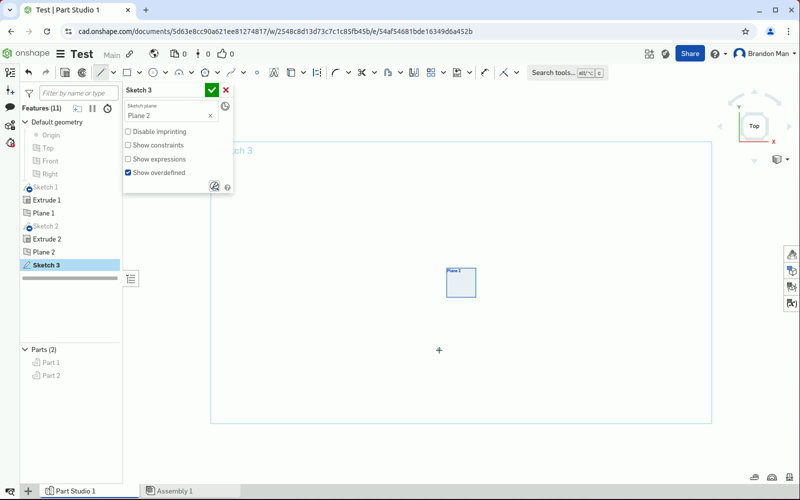
key_down(shift)
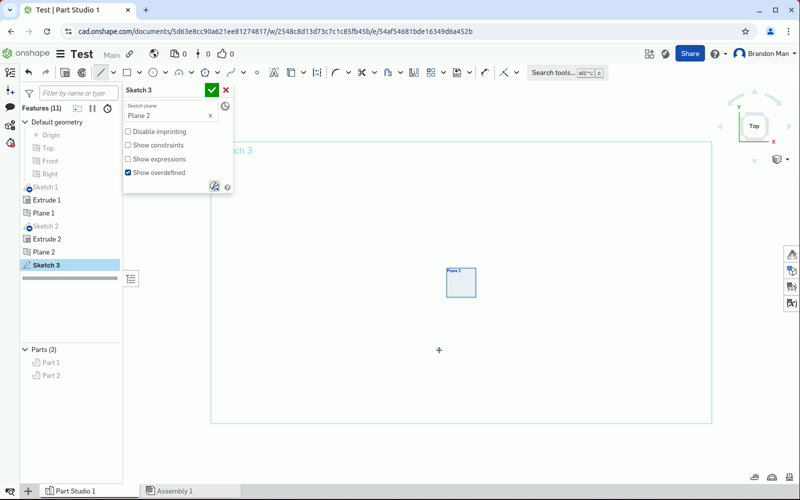
mouse_move(469, 349)
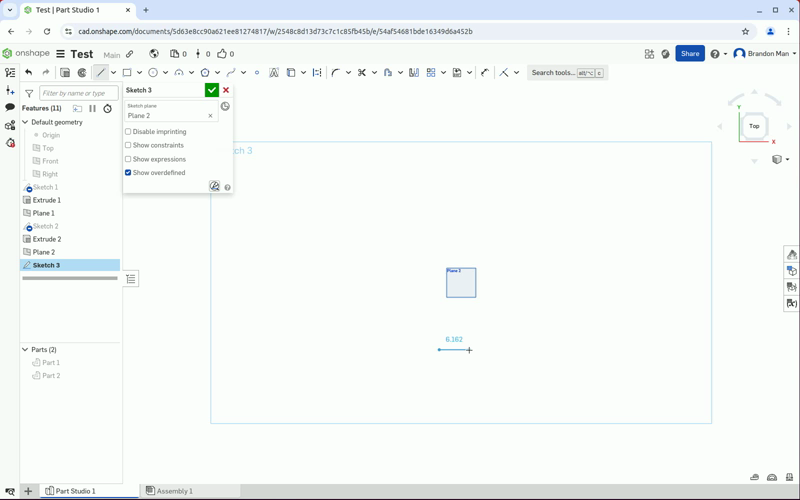
mouse_move(483, 349)
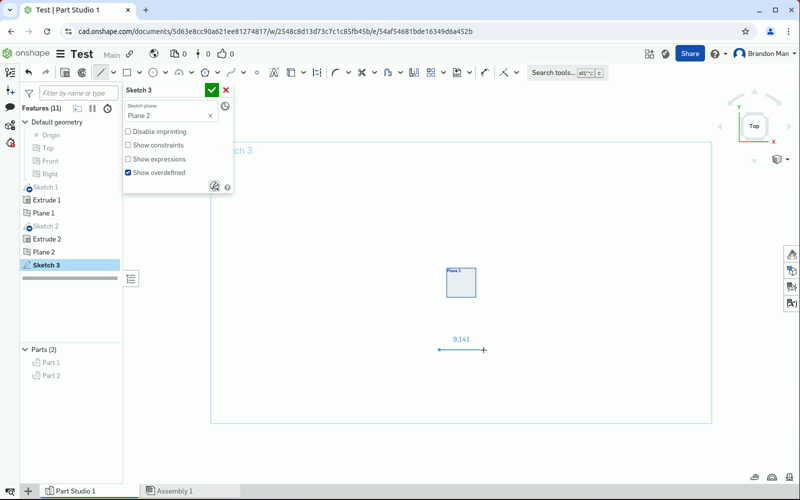
click(483, 349)
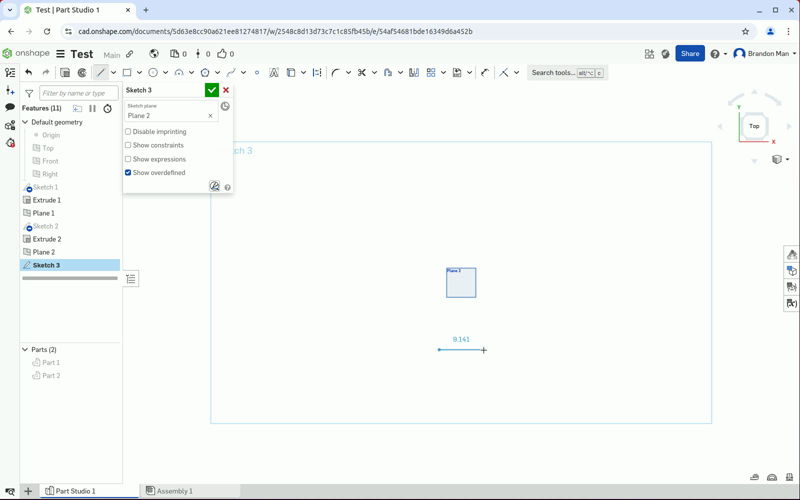
key_up(shift)
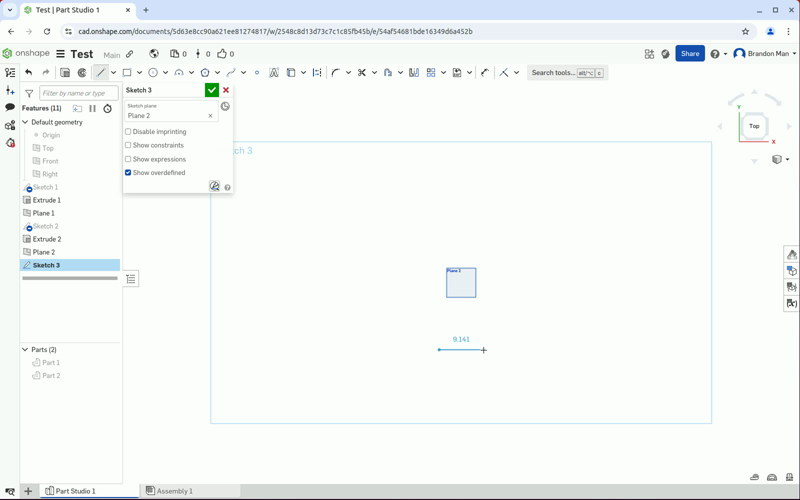
key_down(shift)
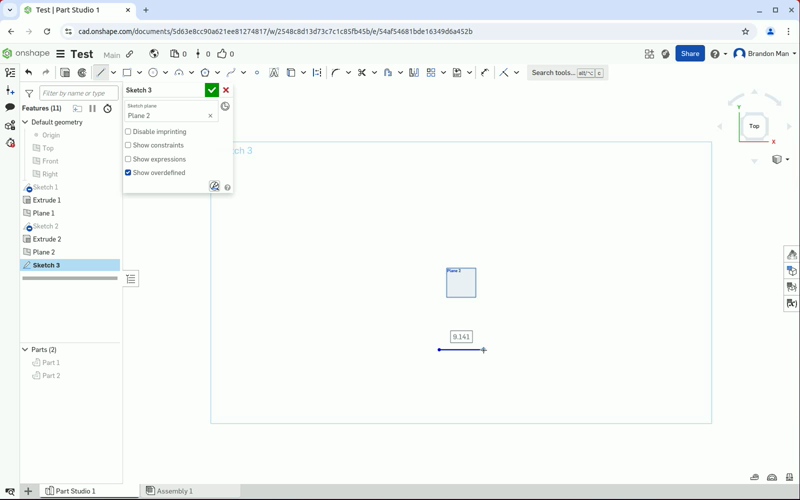
mouse_move(513, 349)
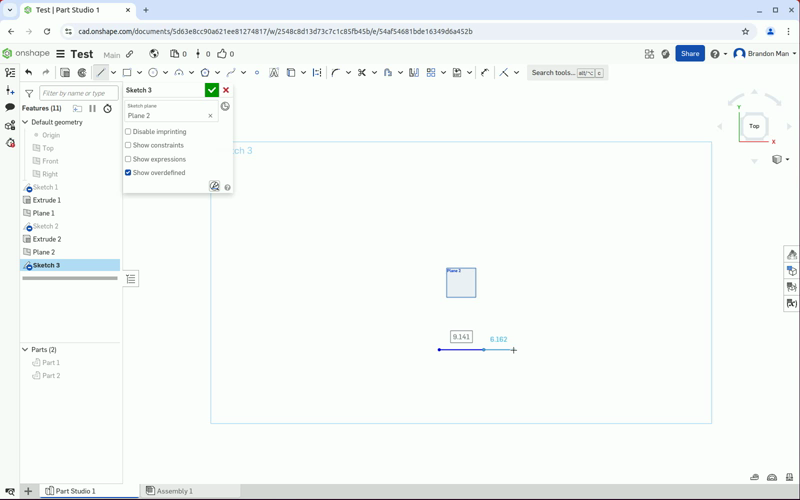
mouse_move(483, 329)
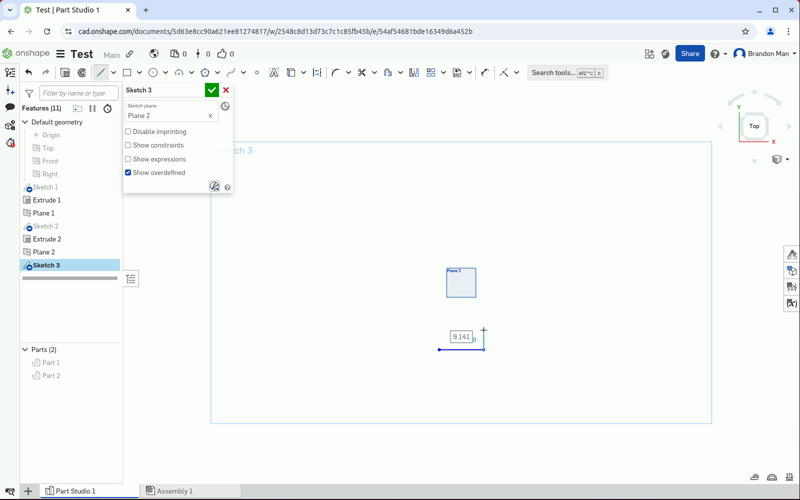
click(483, 329)
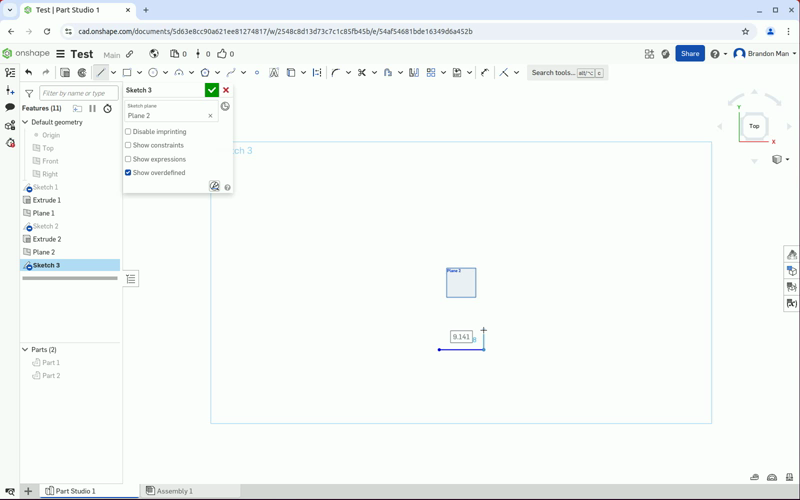
key_up(shift)
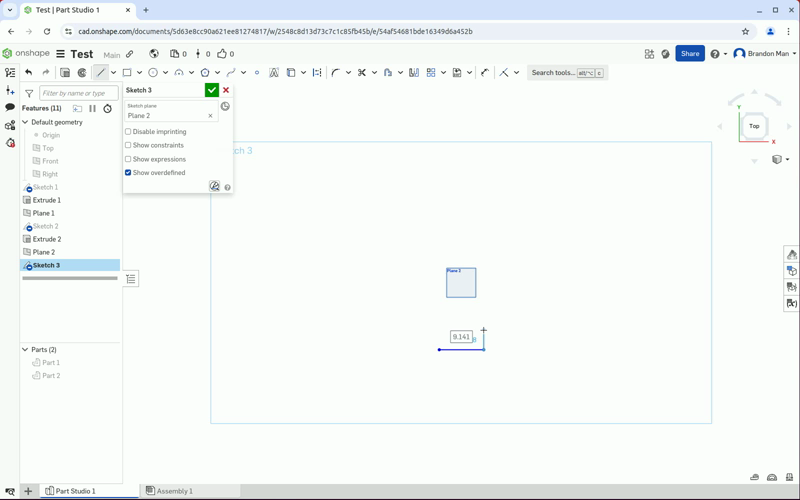
key(esc)
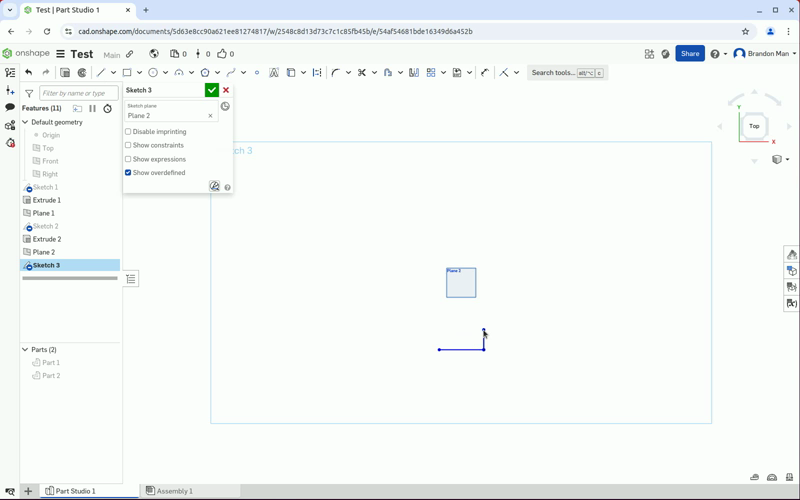
key(a)
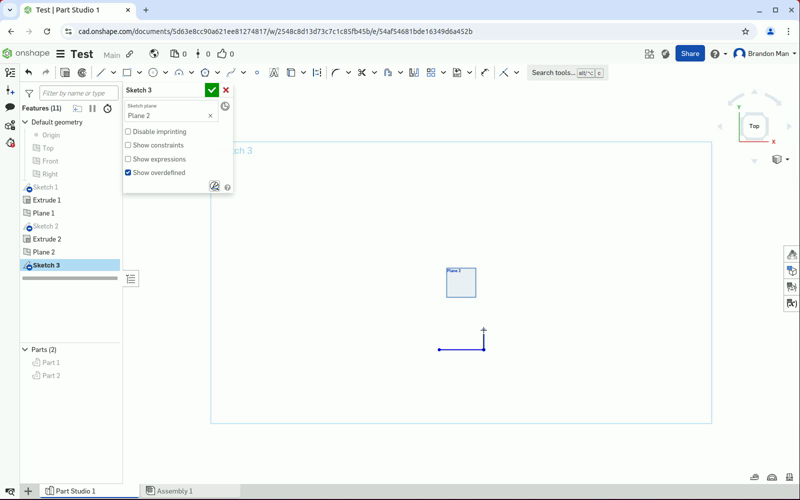
mouse_move(483, 329)
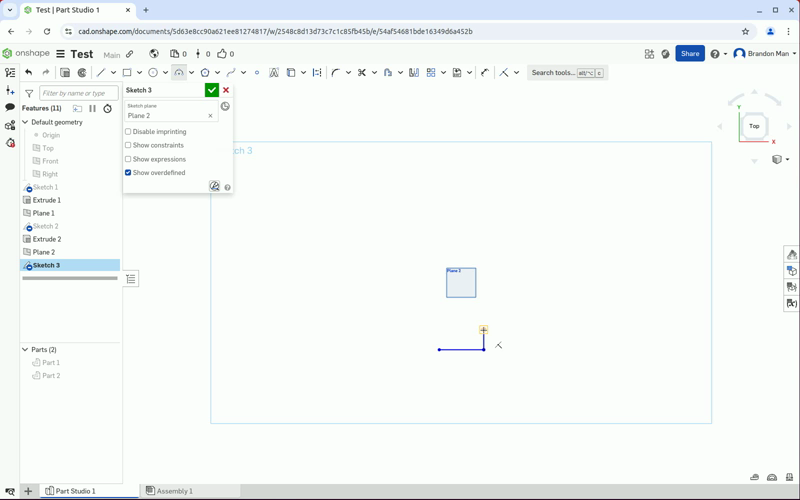
click(483, 329)
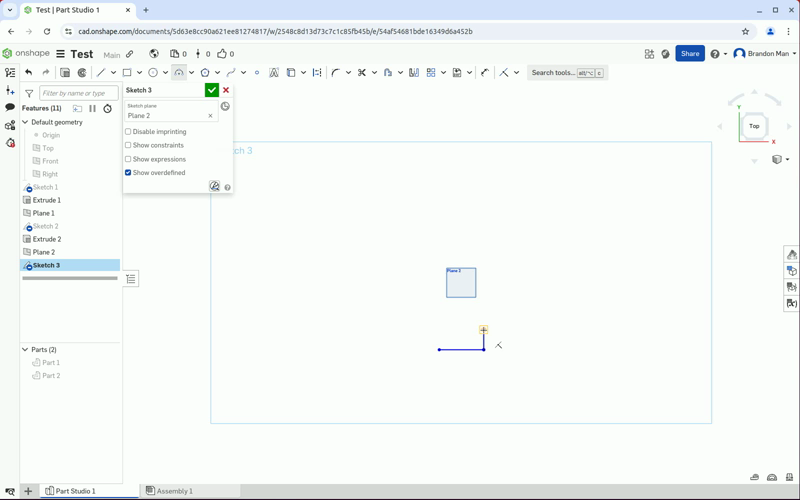
key_down(shift)
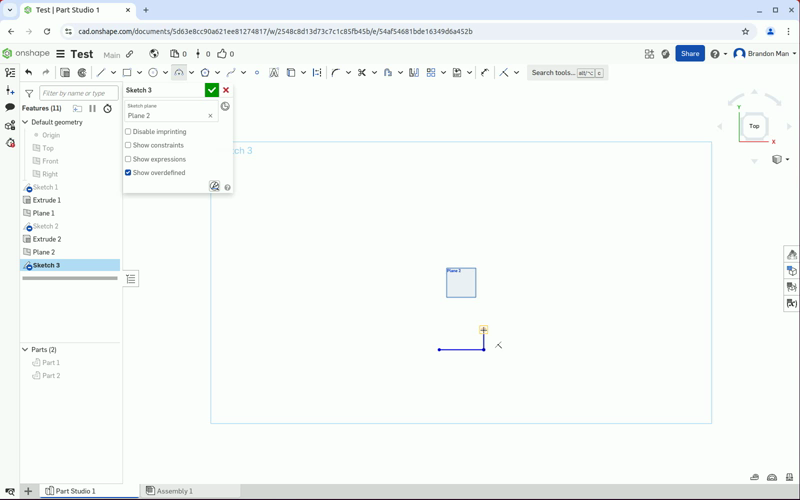
mouse_move(439, 329)
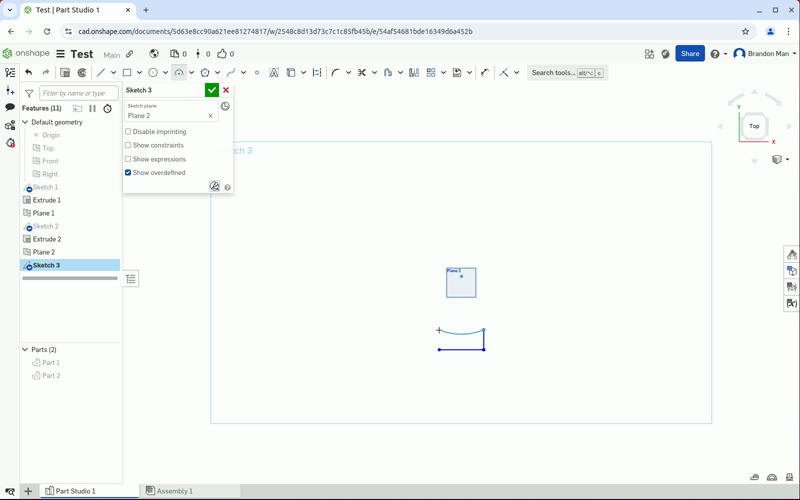
click(439, 329)
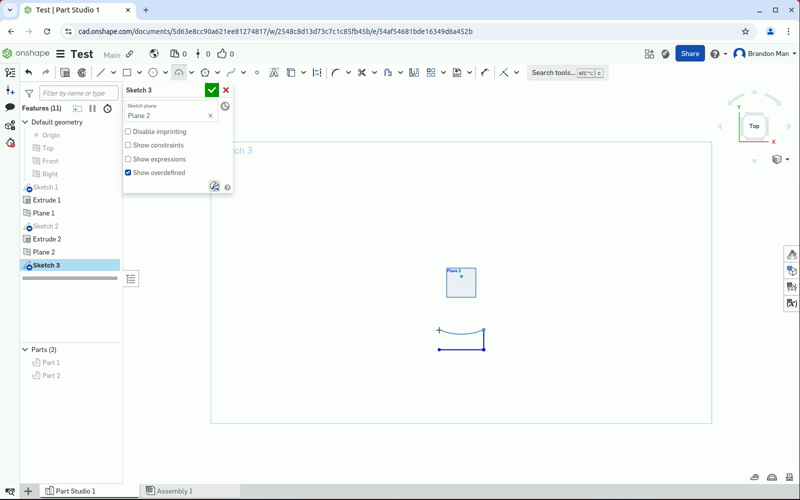
mouse_move(461, 334)
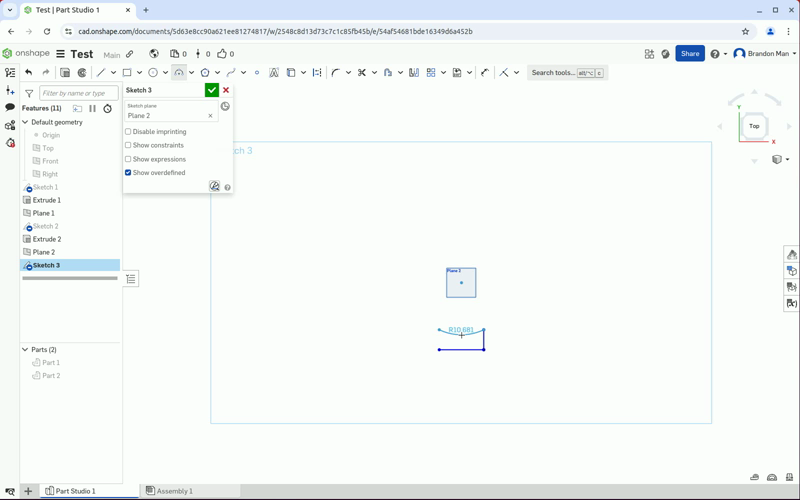
click(461, 334)
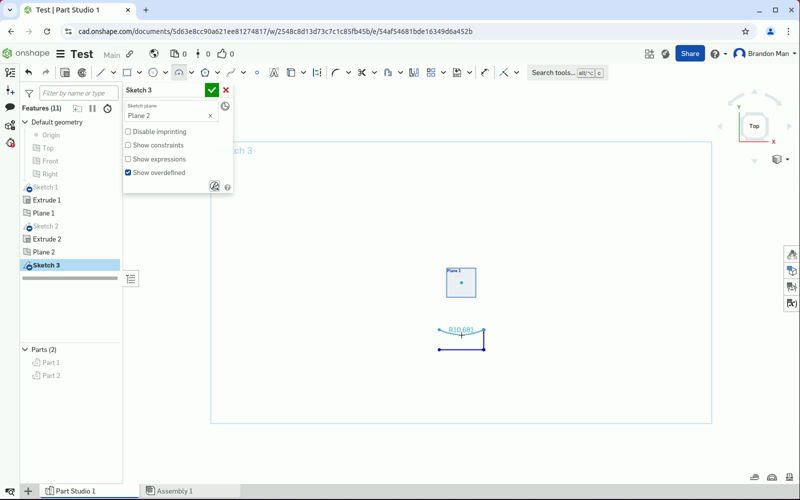
key_up(shift)
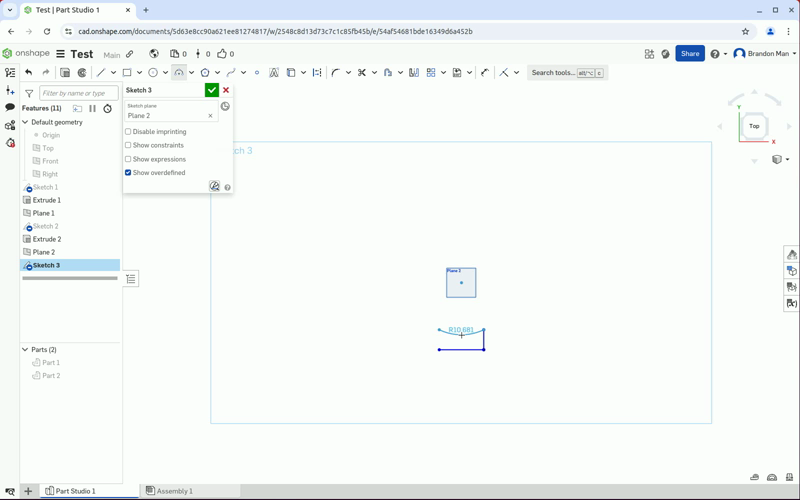
key(esc)
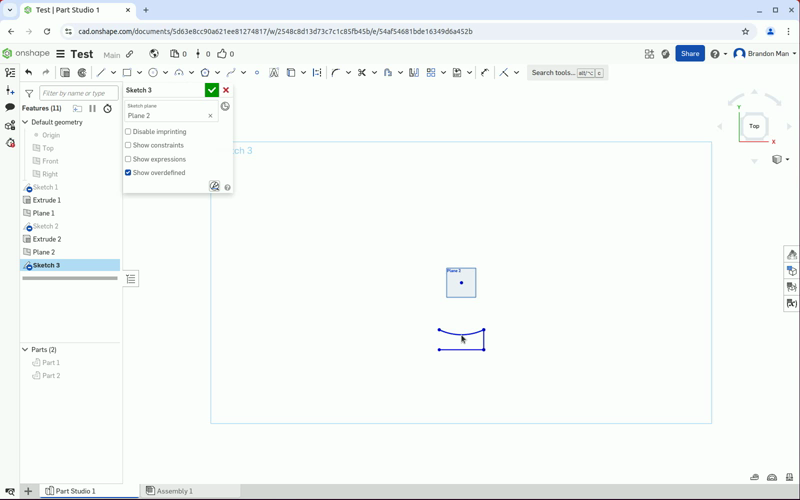
key(l)
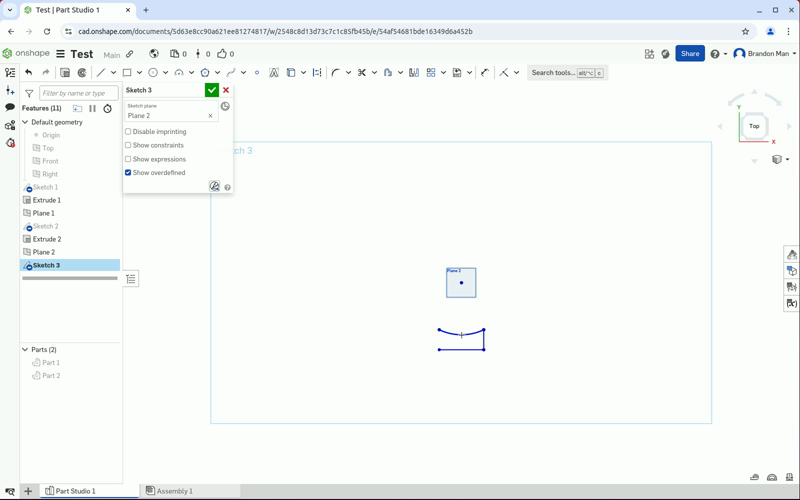
mouse_move(439, 329)
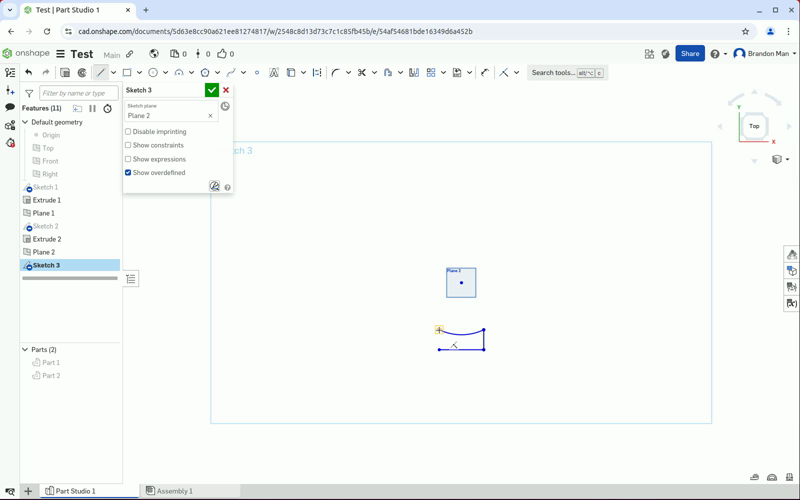
click(439, 329)
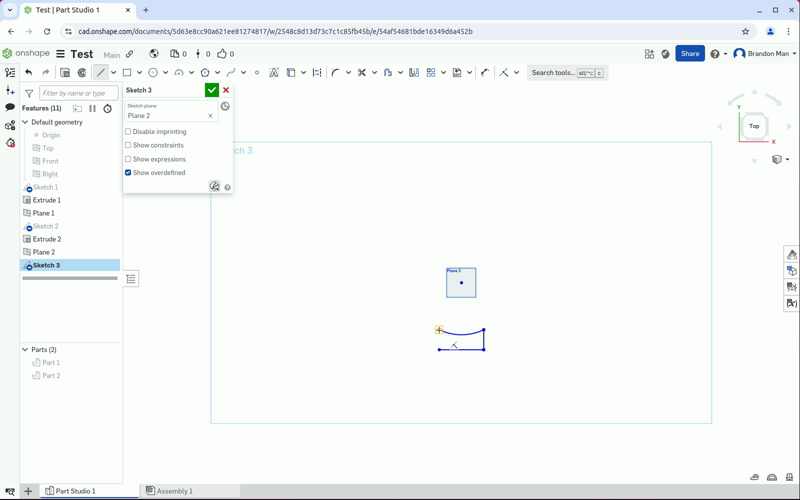
mouse_move(469, 329)
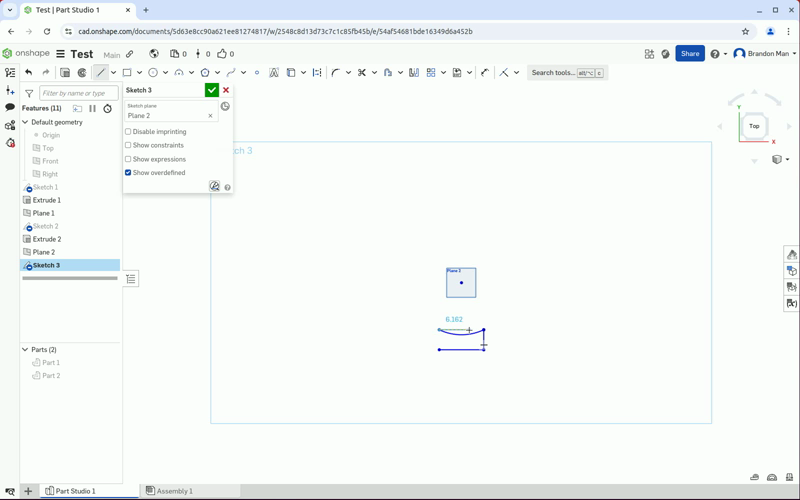
key_down(shift)
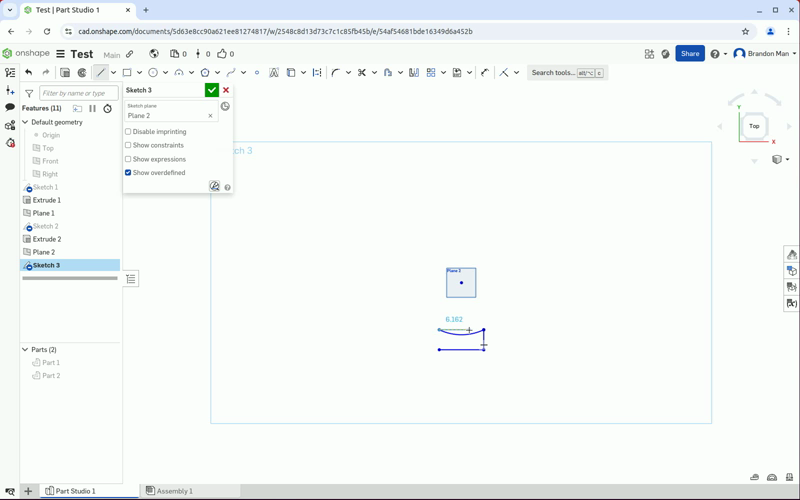
mouse_move(439, 349)
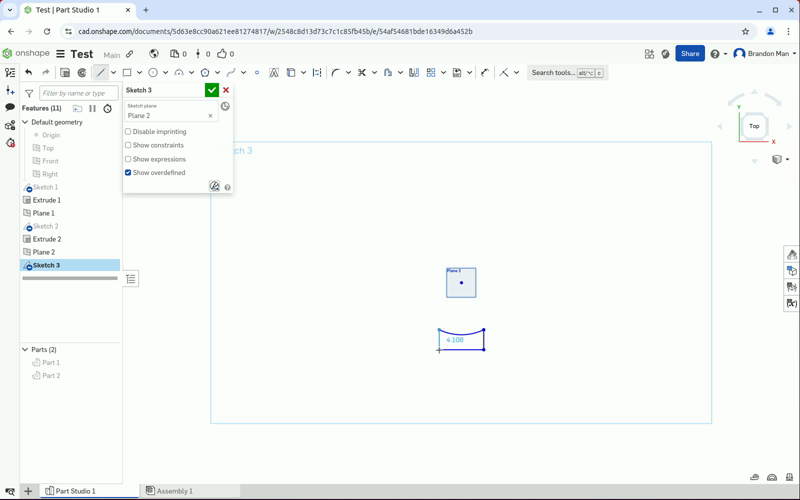
key_up(shift)
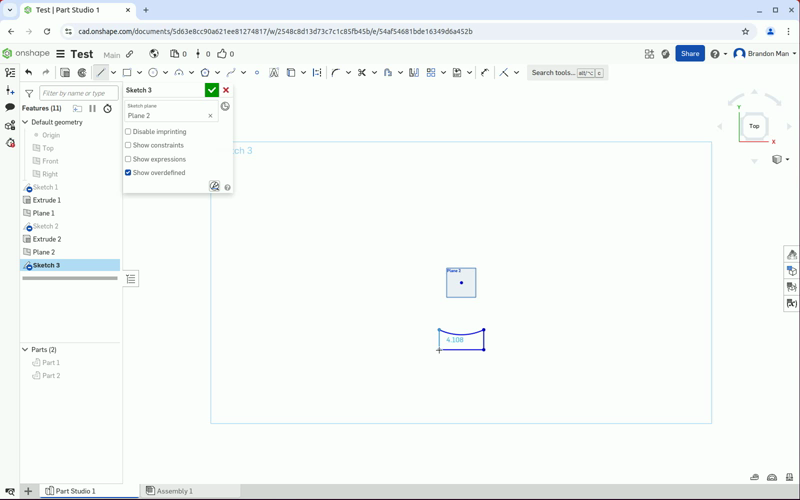
click(439, 349)
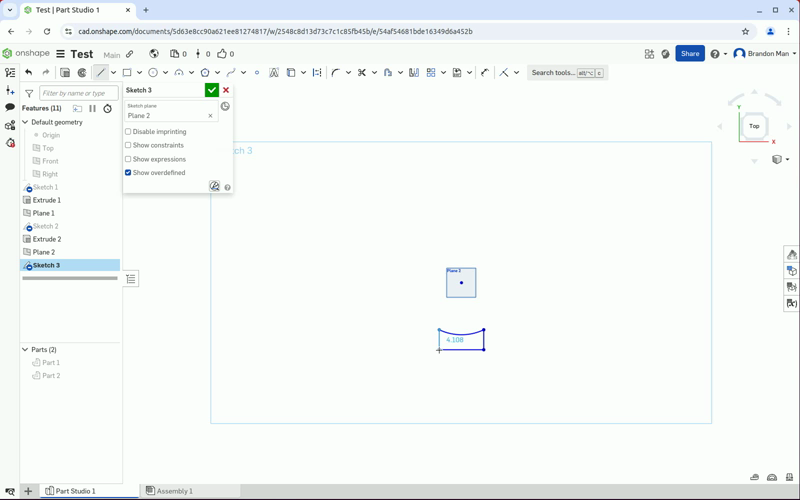
key(esc)
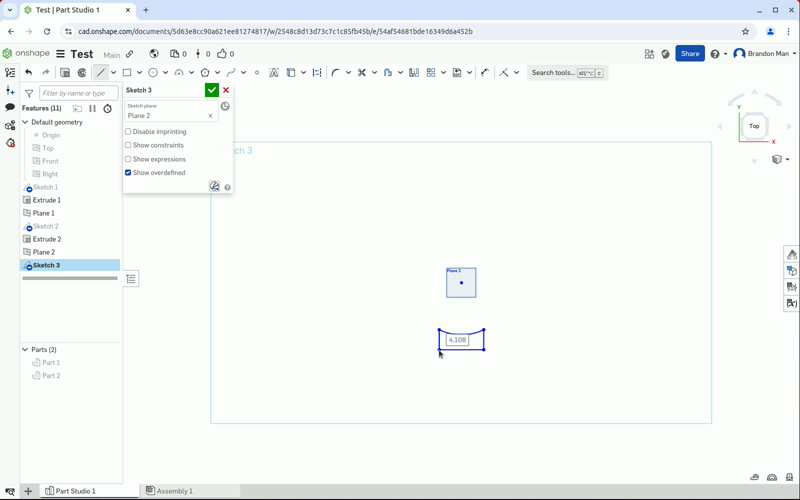
key(l)
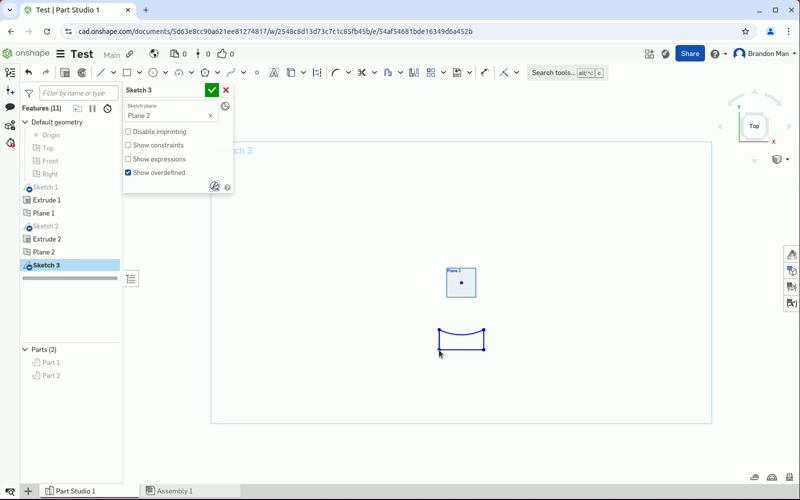
key_down(shift)
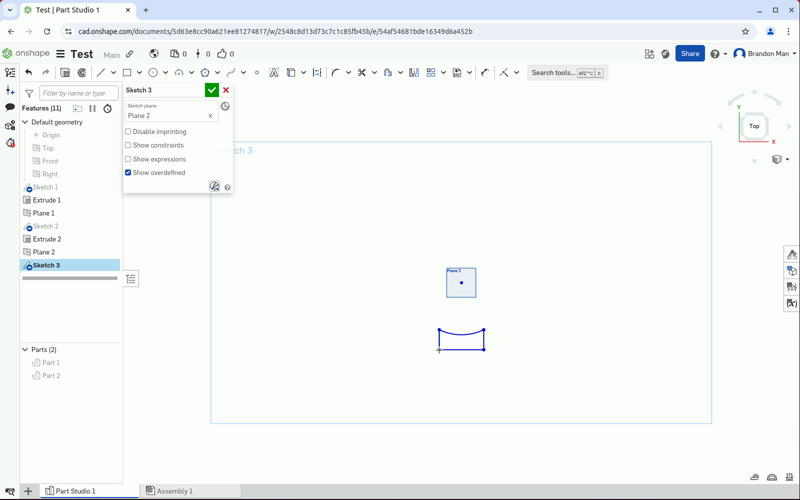
mouse_move(448, 345)
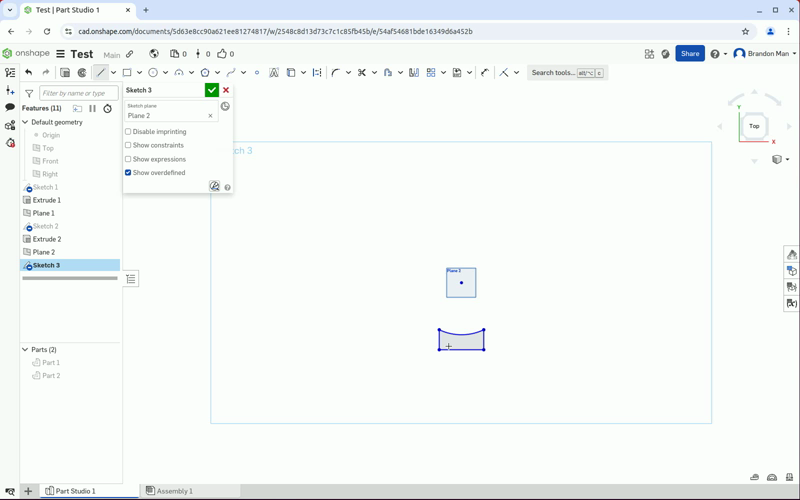
click(448, 345)
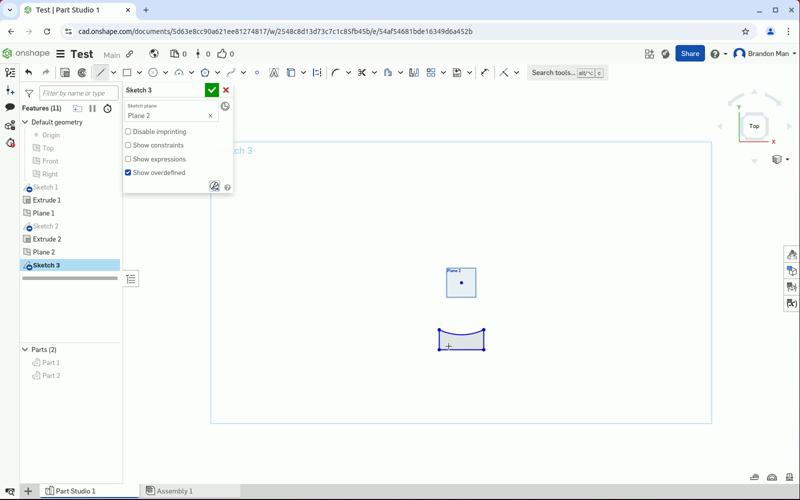
key_up(shift)
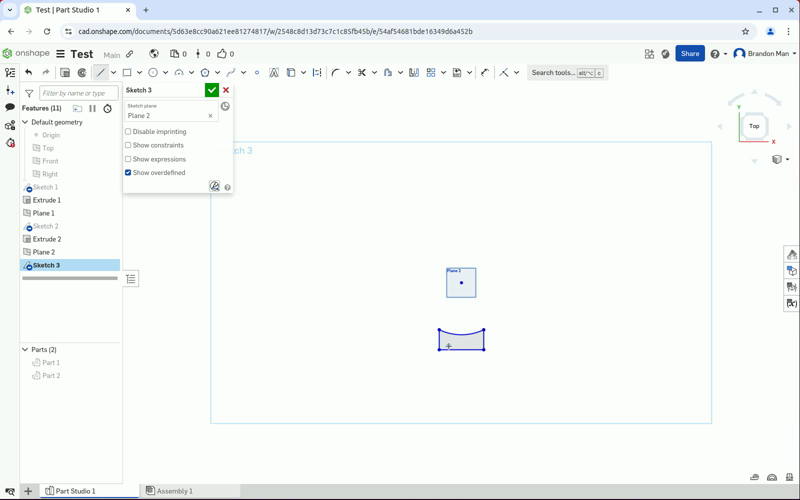
key_down(shift)
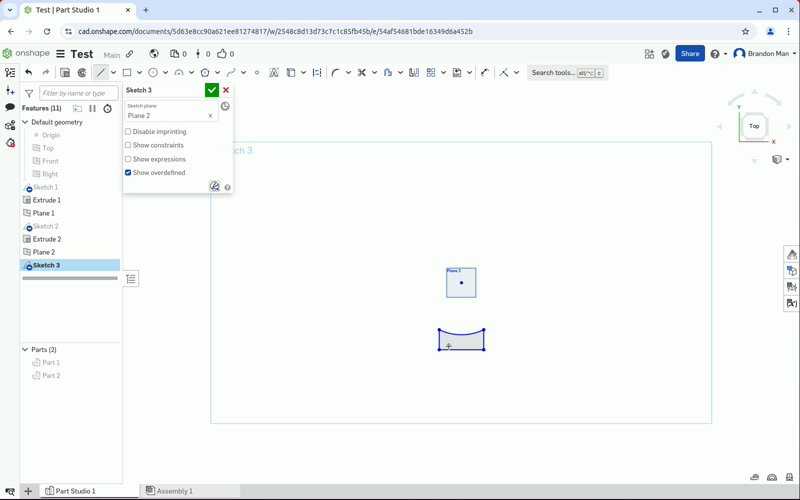
mouse_move(478, 345)
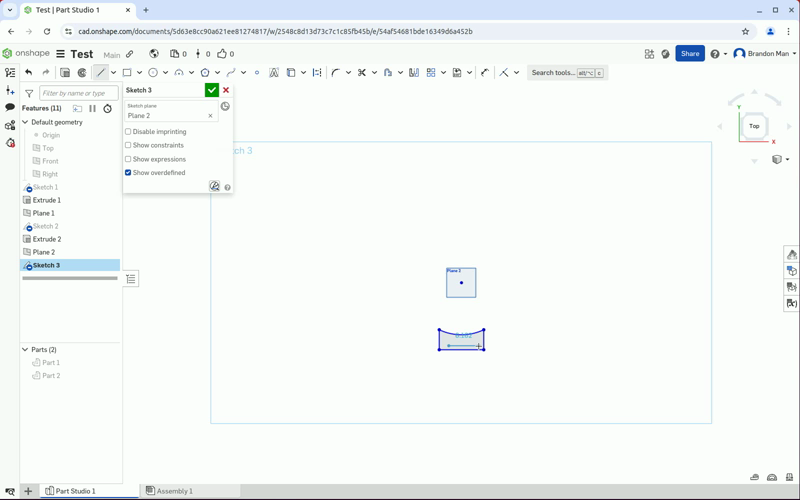
mouse_move(474, 345)
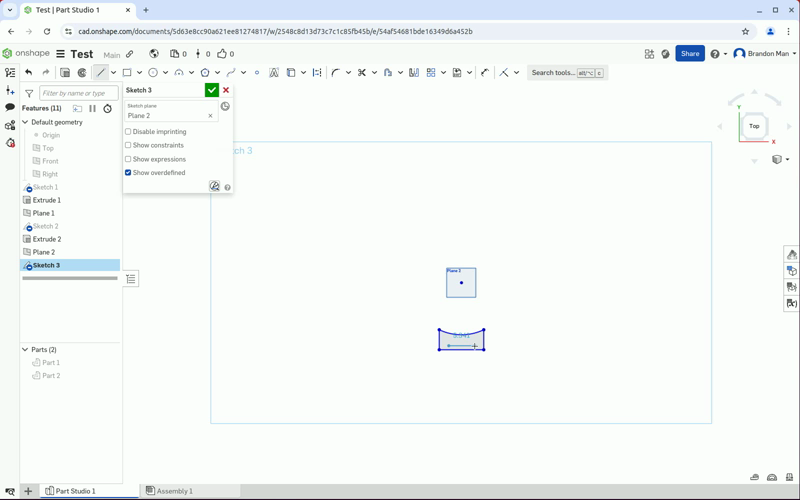
click(474, 345)
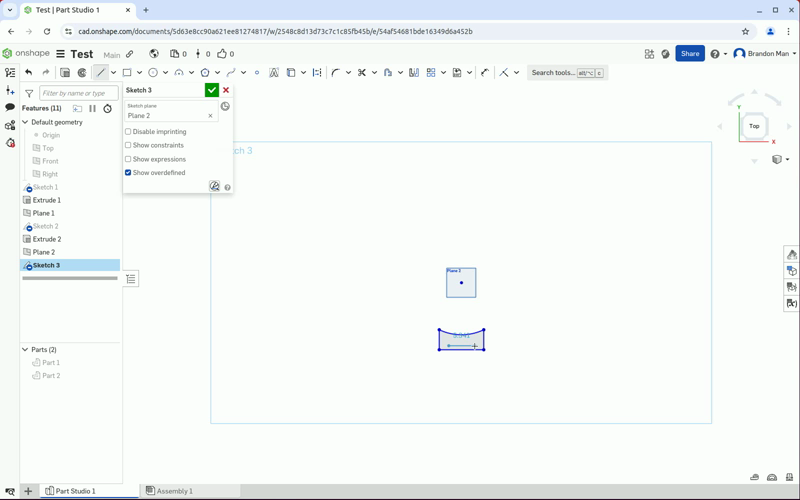
key_up(shift)
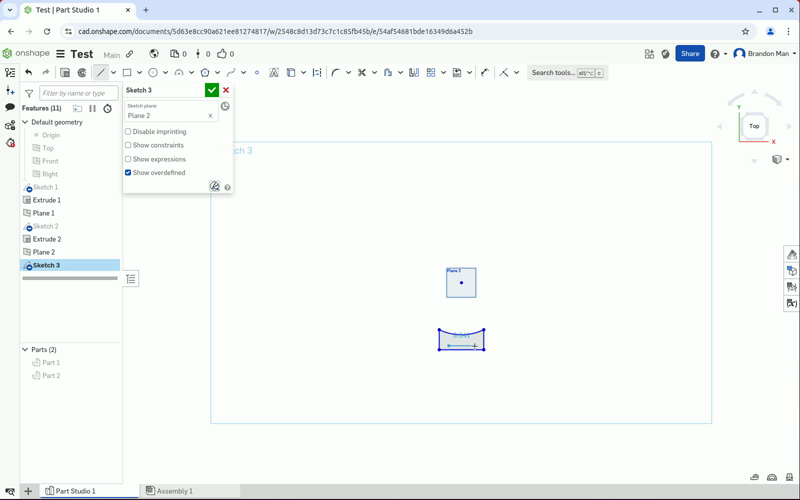
key_down(shift)
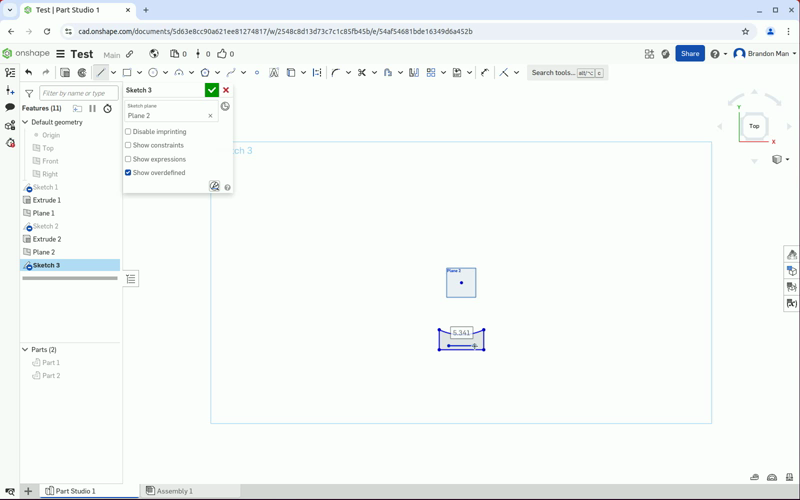
mouse_move(504, 345)
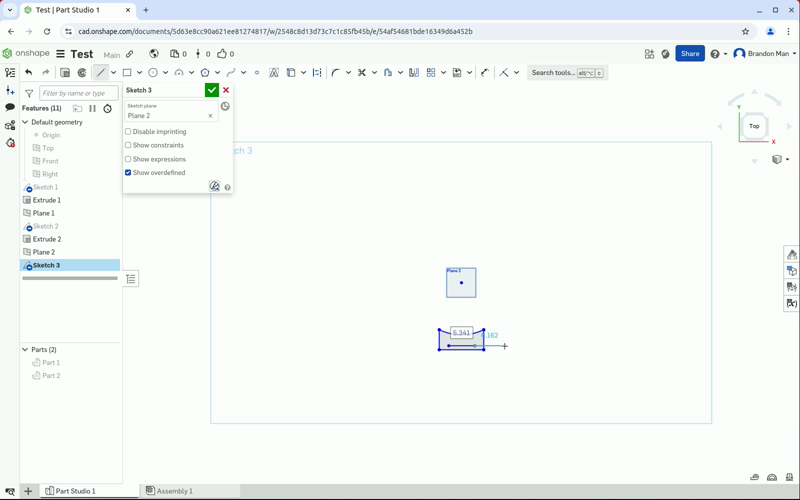
mouse_move(474, 336)
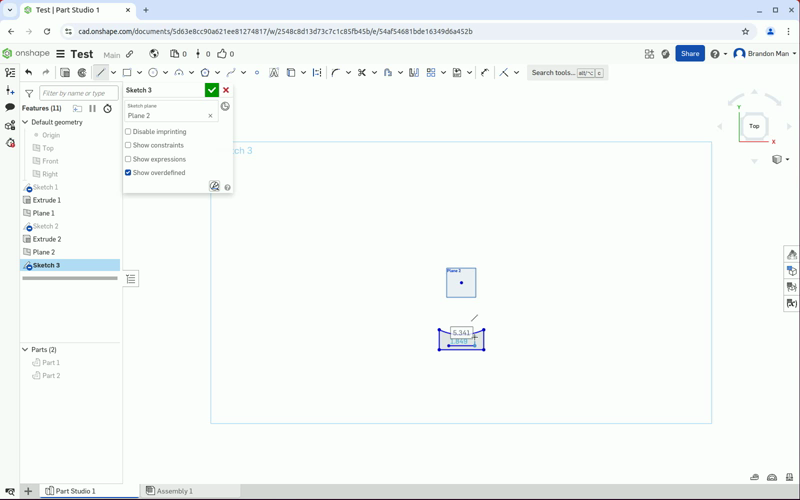
click(474, 336)
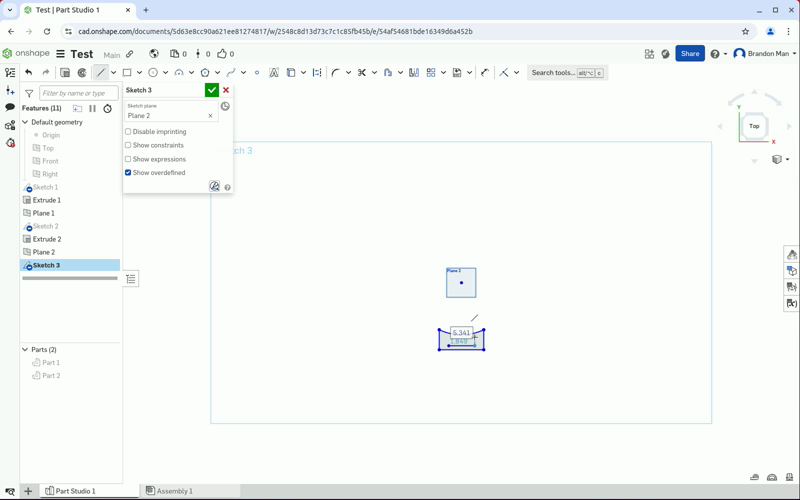
key_up(shift)
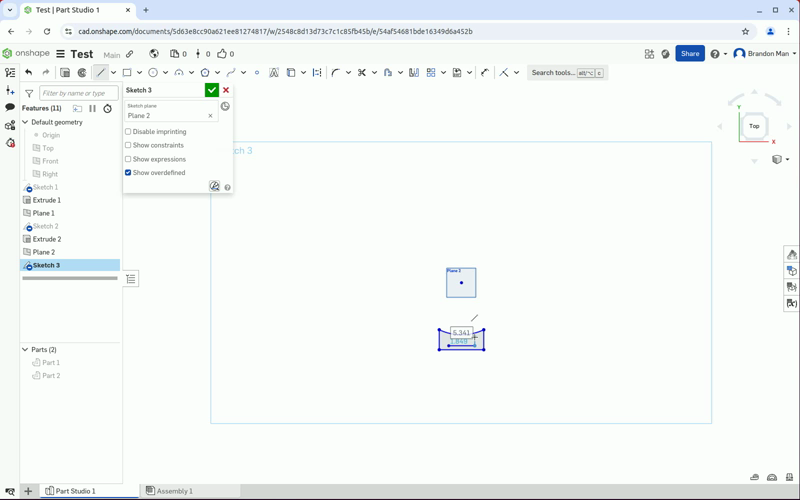
key_down(shift)
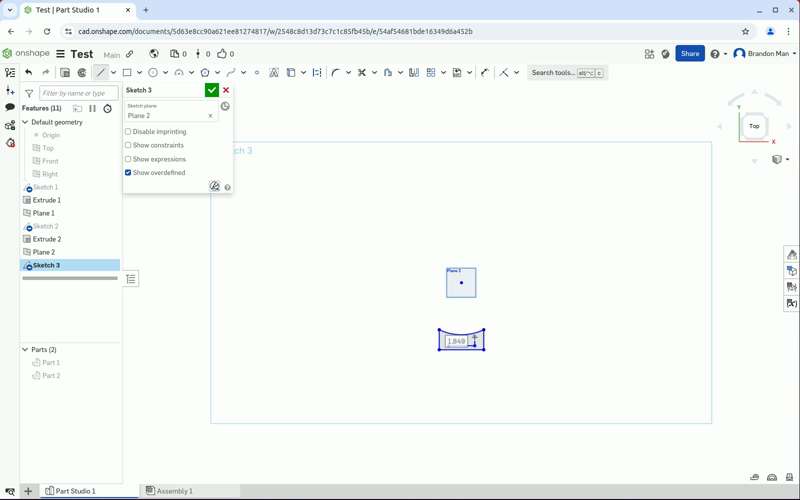
mouse_move(504, 336)
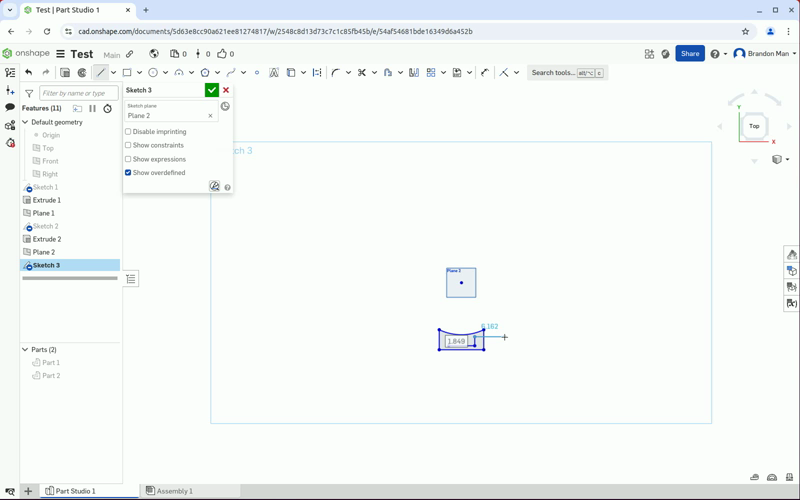
mouse_move(448, 336)
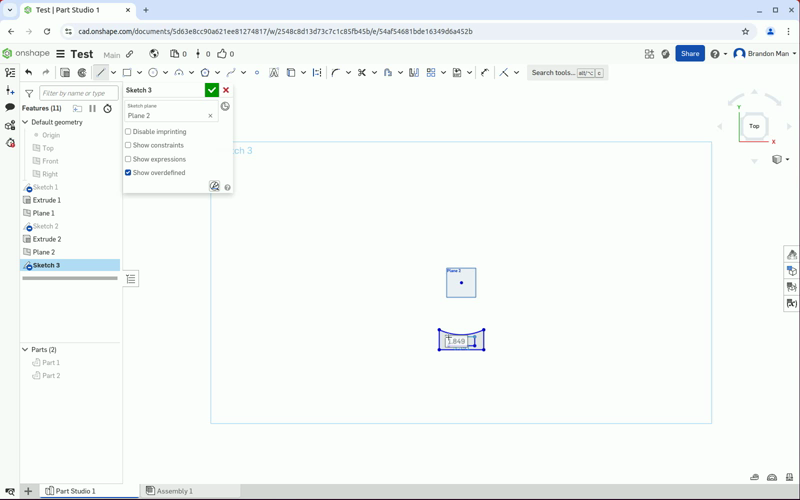
click(448, 336)
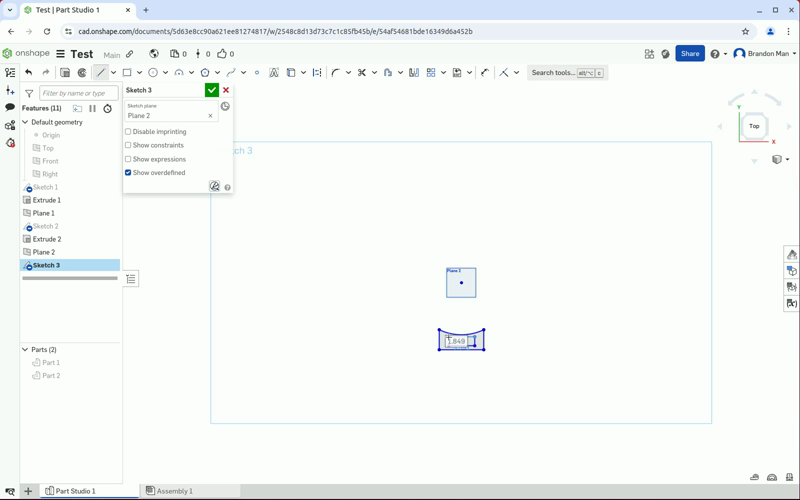
key_up(shift)
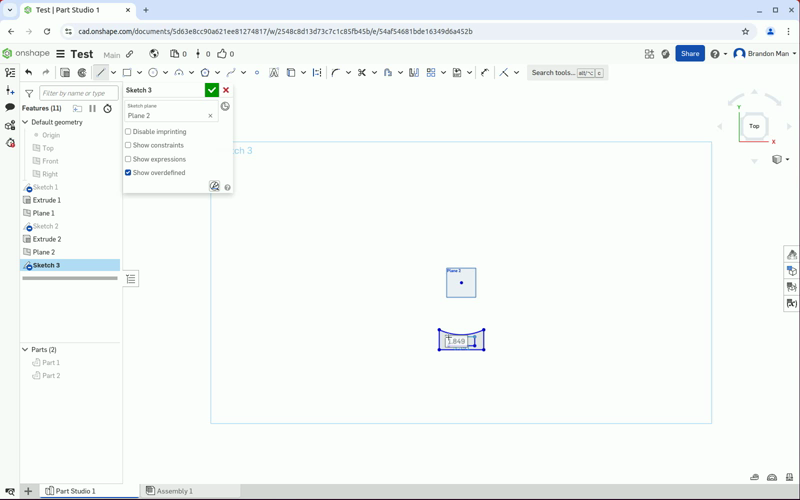
mouse_move(478, 336)
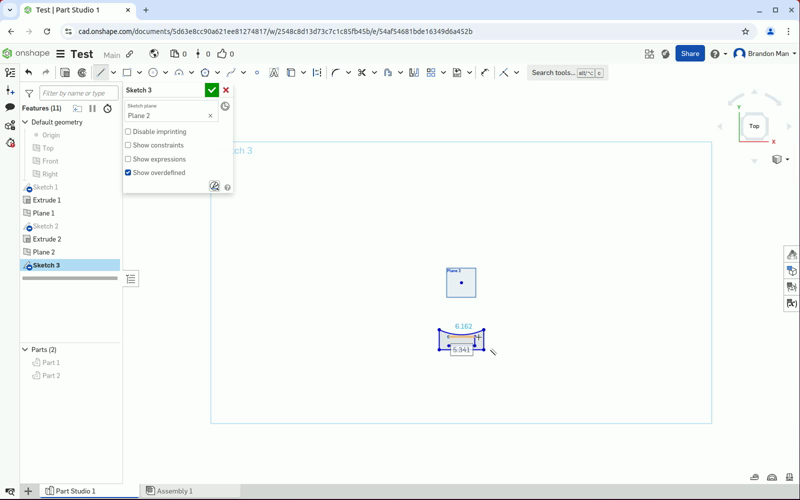
key_down(shift)
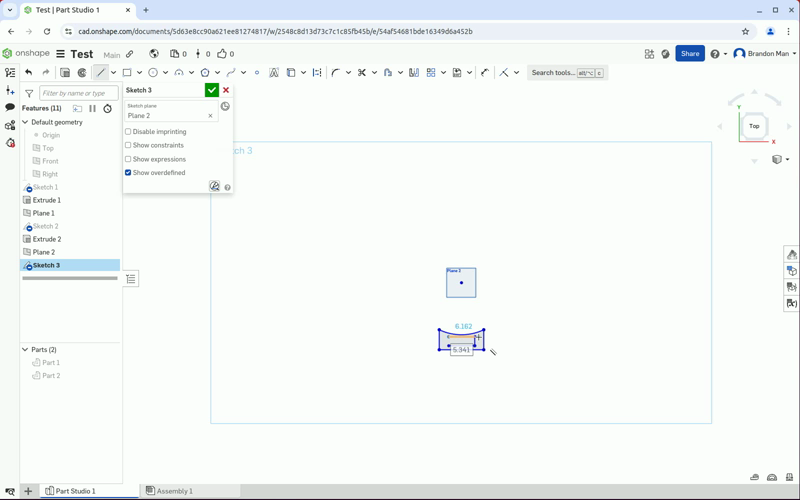
mouse_move(448, 345)
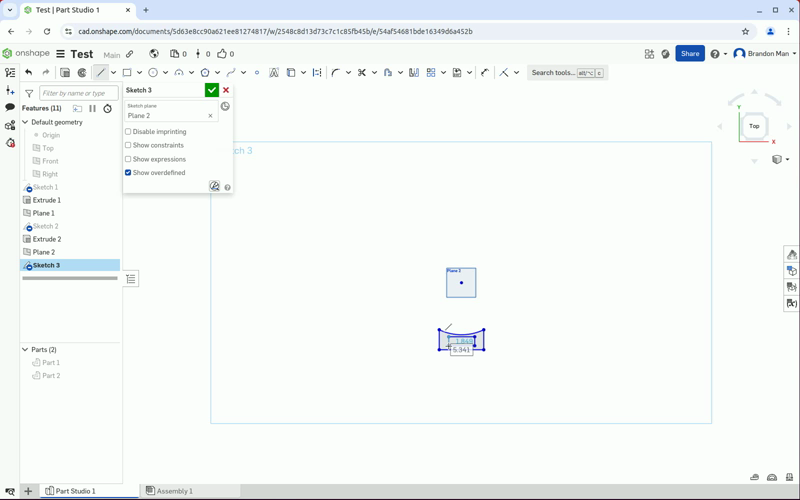
key_up(shift)
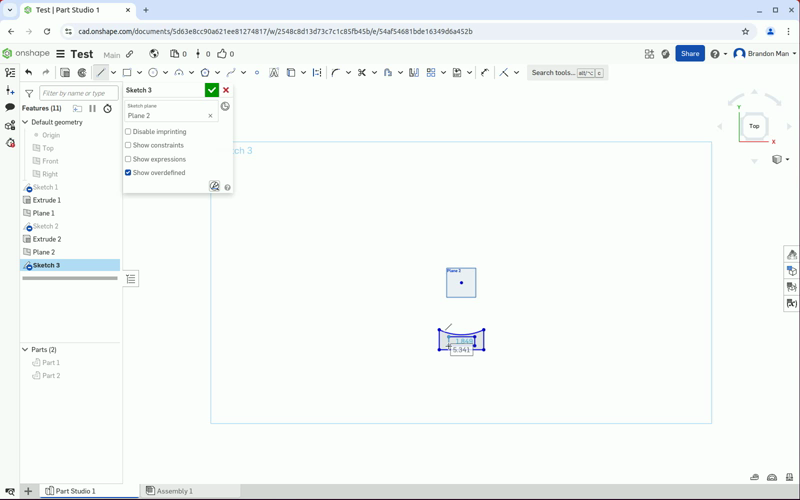
click(448, 345)
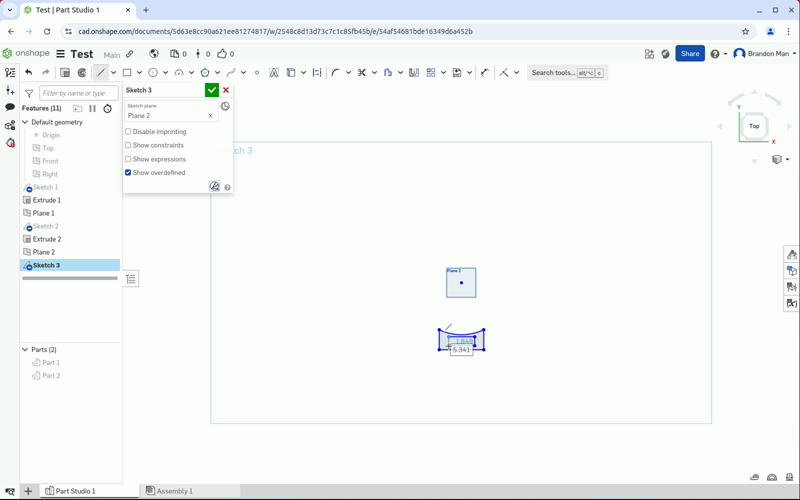
key(esc)
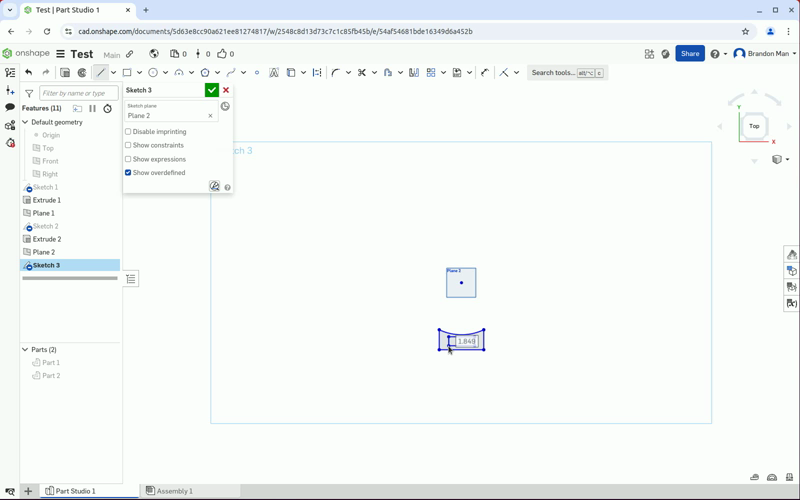
mouse_move(459, 348)
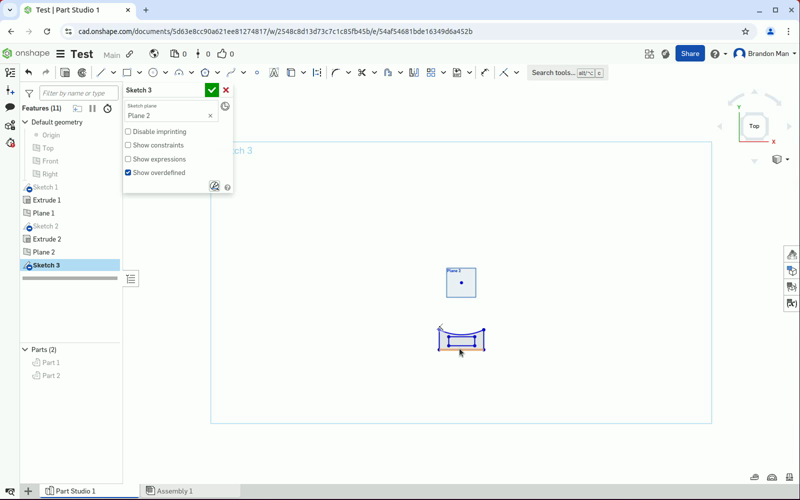
scroll(6)
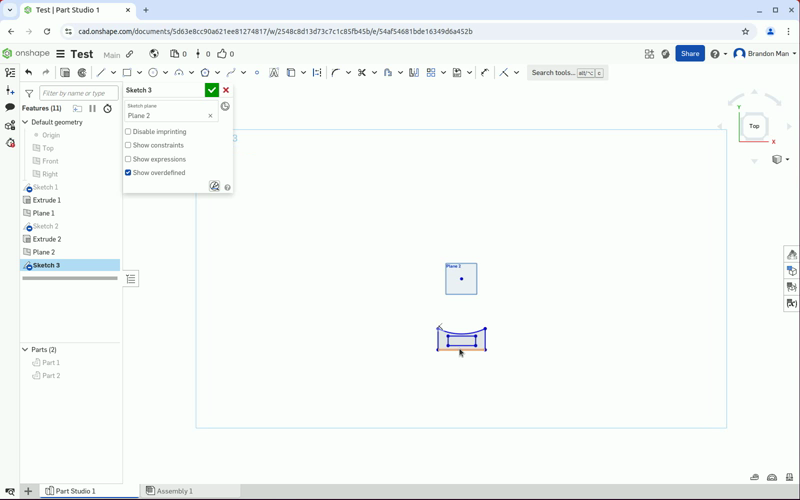
scroll(6)
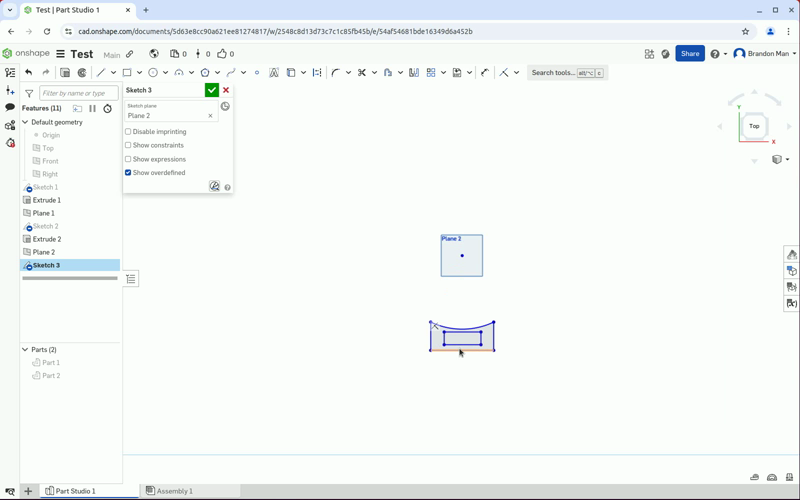
scroll(6)
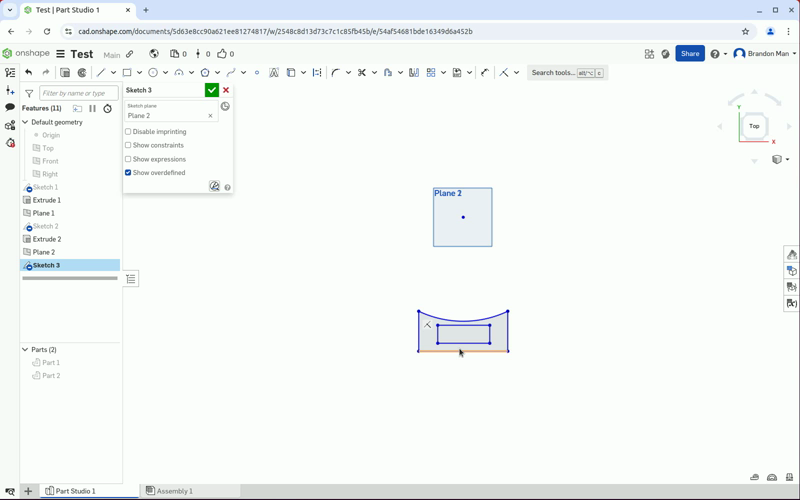
scroll(6)
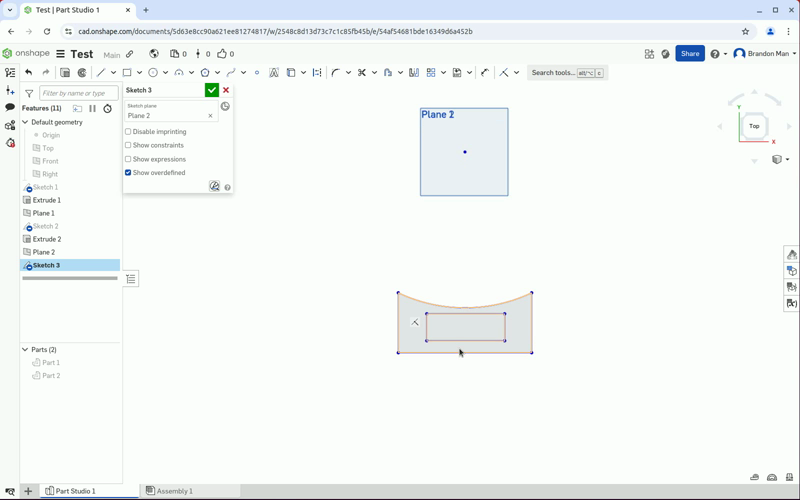
scroll(6)
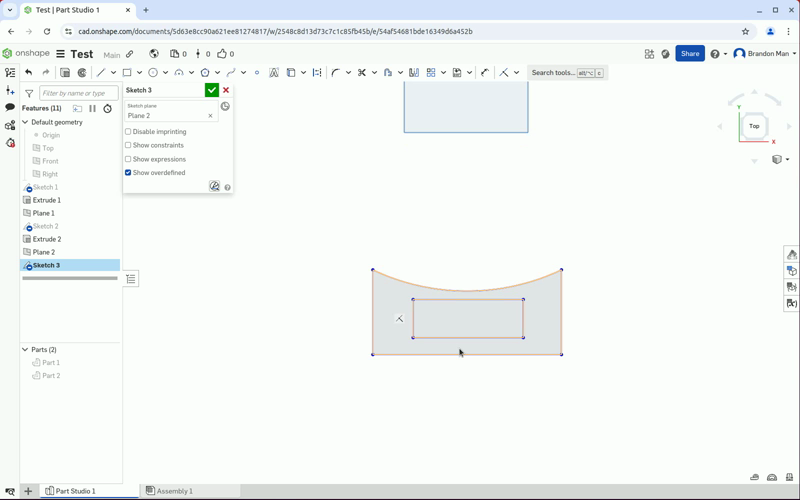
scroll(6)
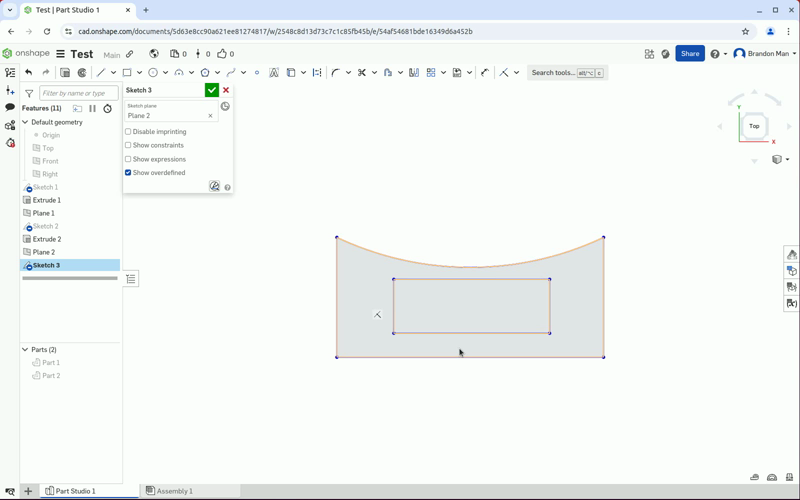
scroll(6)
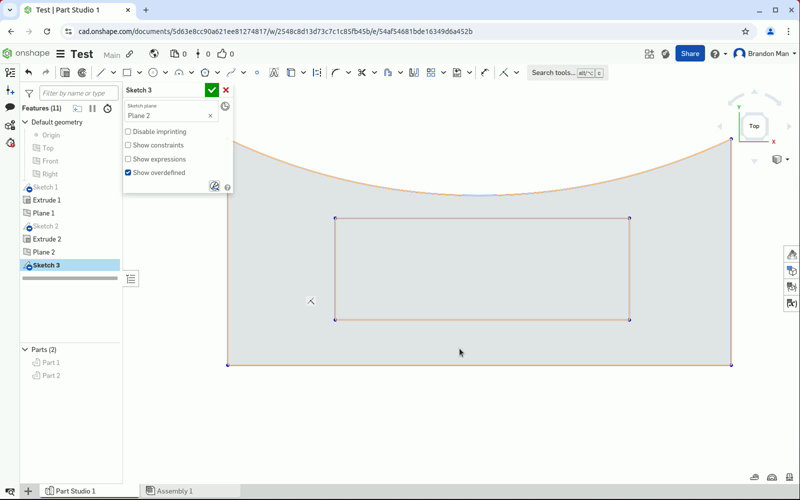
click(459, 348)
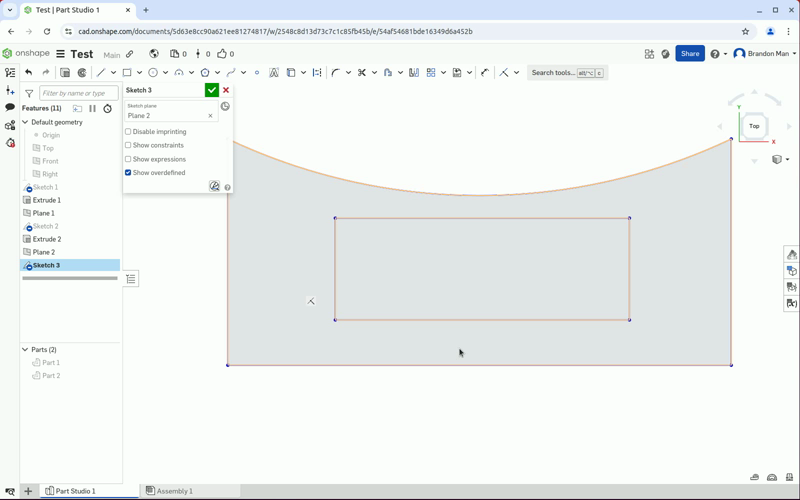
scroll(-6)
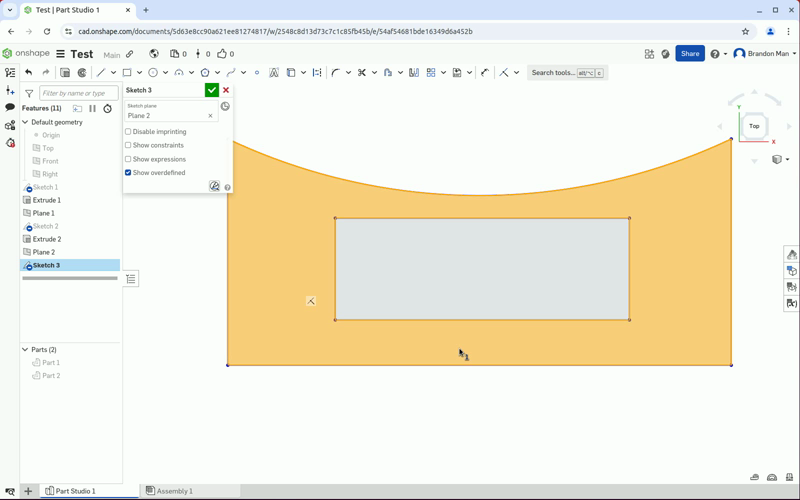
scroll(-6)
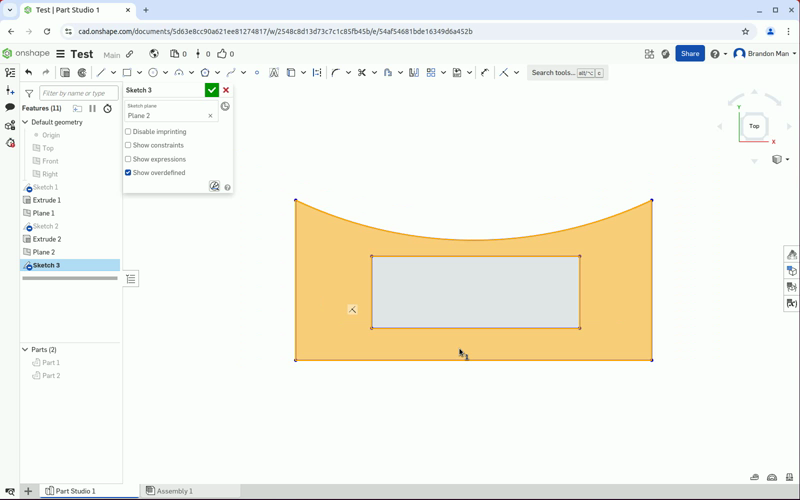
scroll(-6)
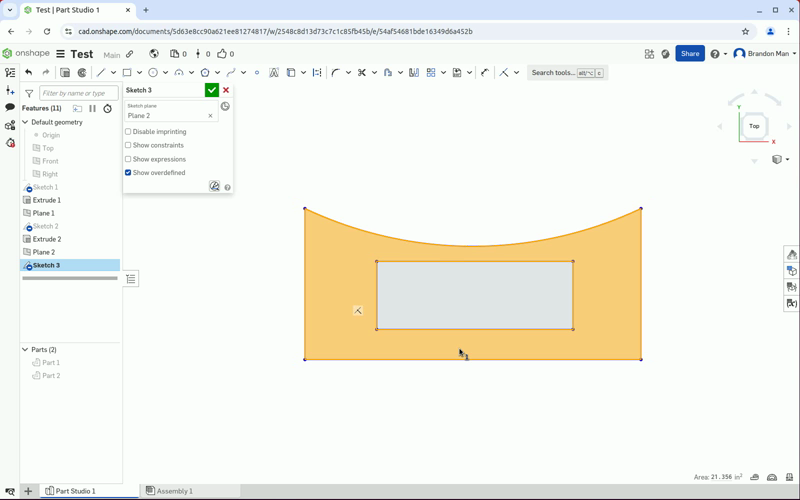
scroll(-6)
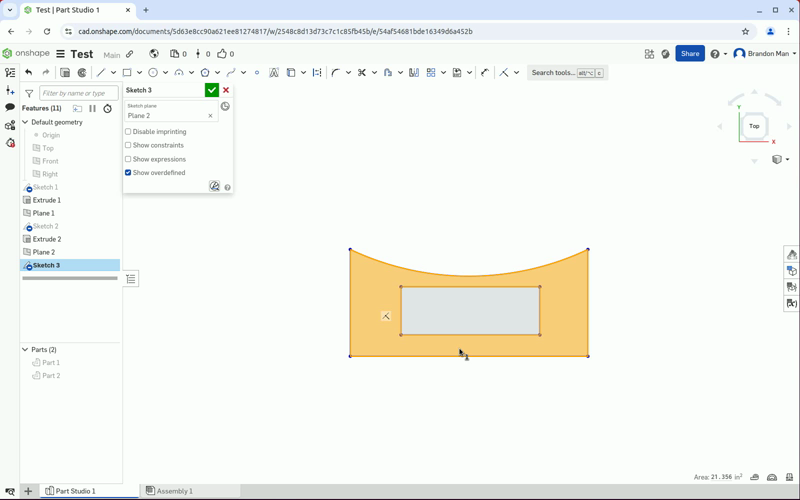
scroll(-6)
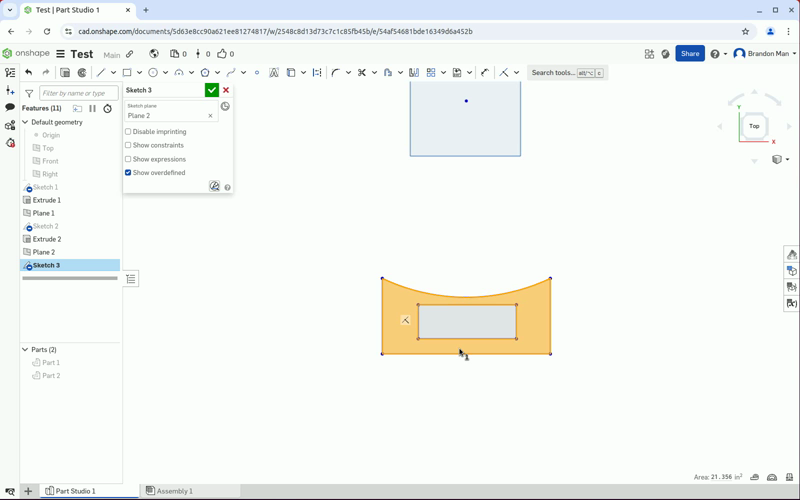
scroll(-6)
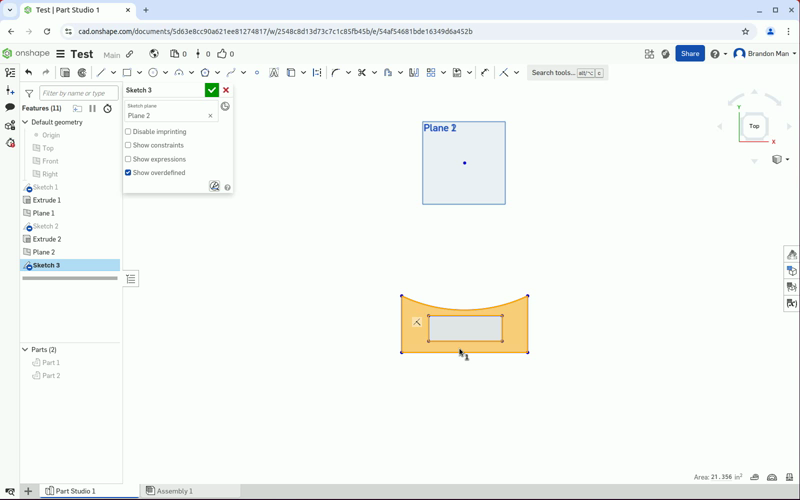
scroll(-6)
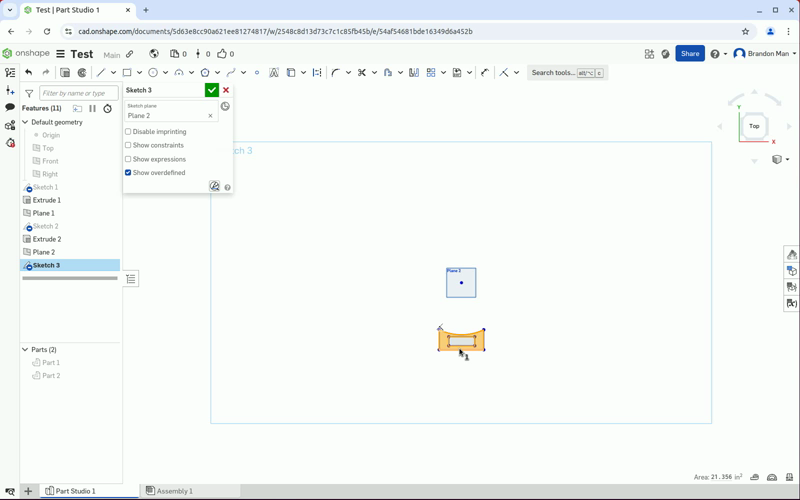
mouse_move(73, 352)
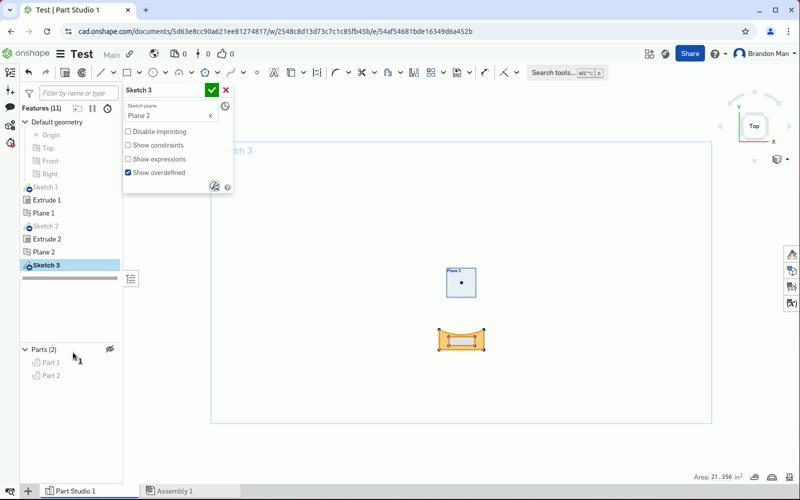
key(shift+y)
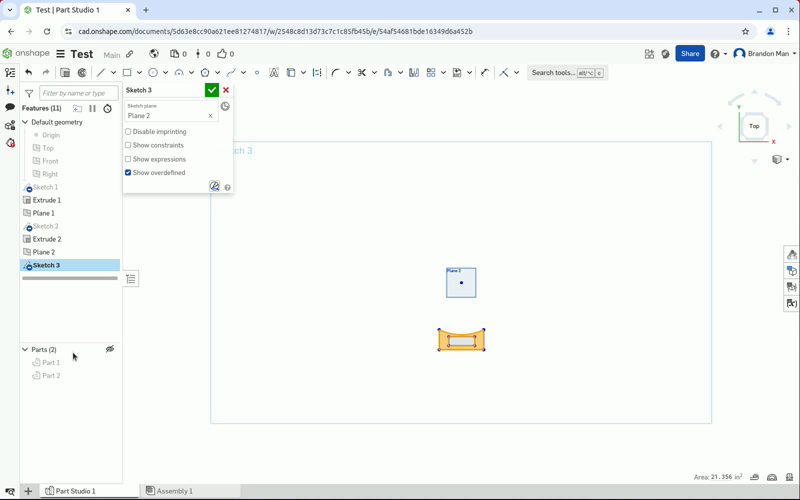
key(shift+e)
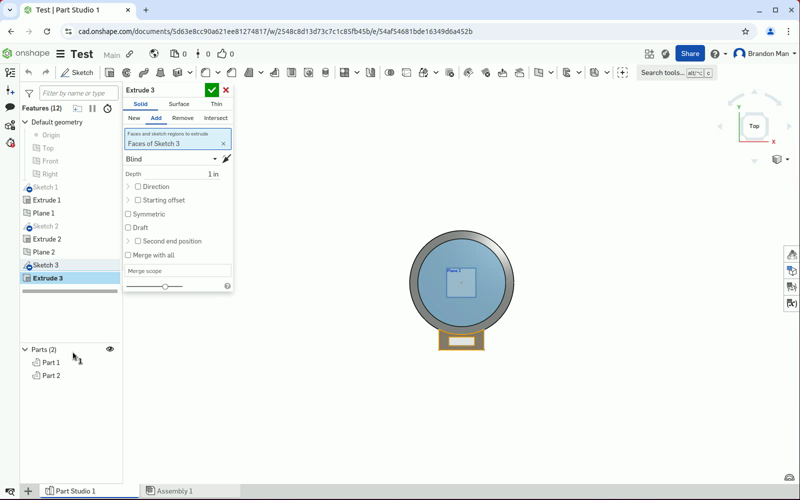
mouse_move(143, 106)
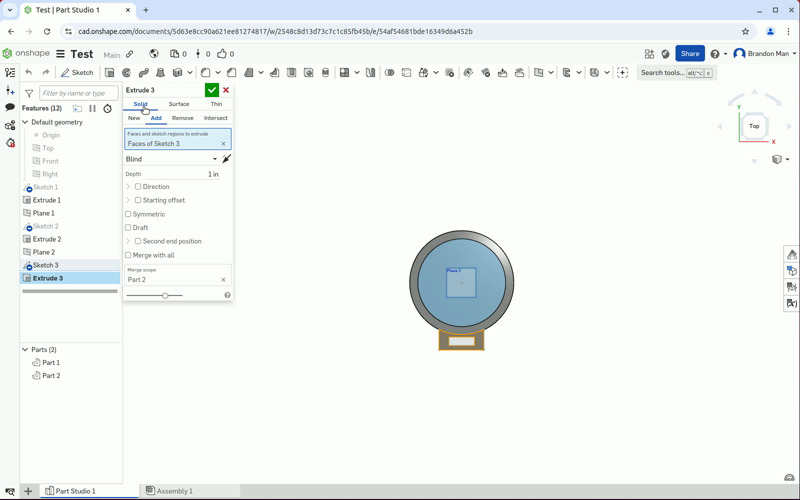
click(143, 106)
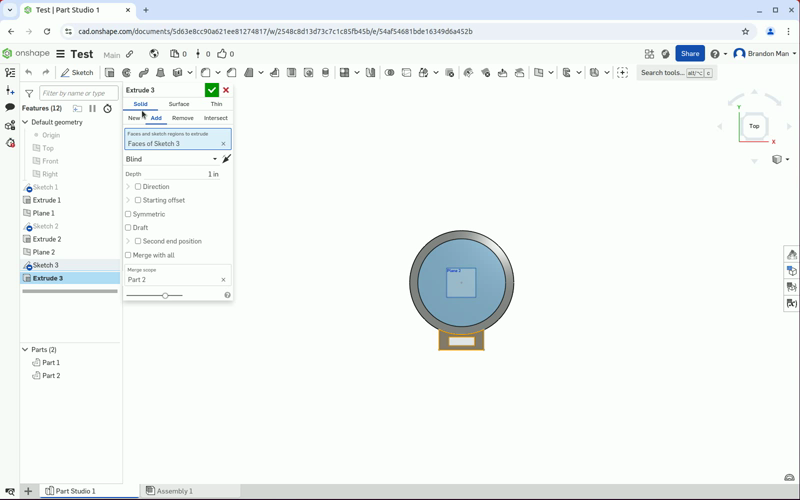
mouse_move(137, 120)
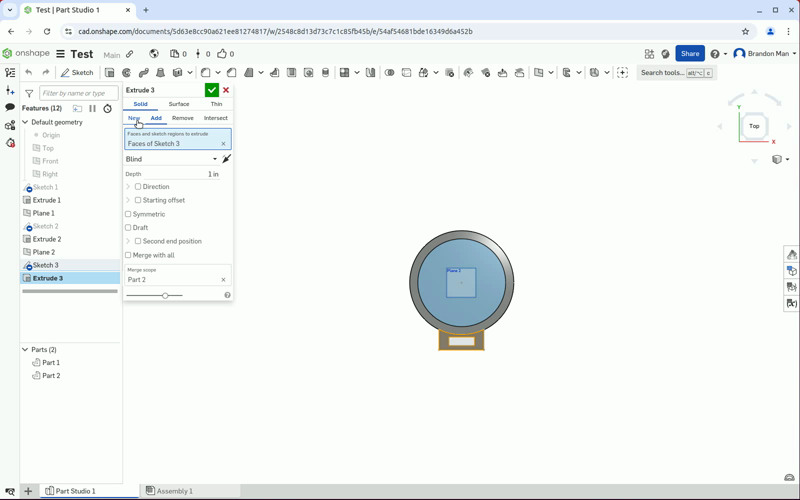
click(137, 120)
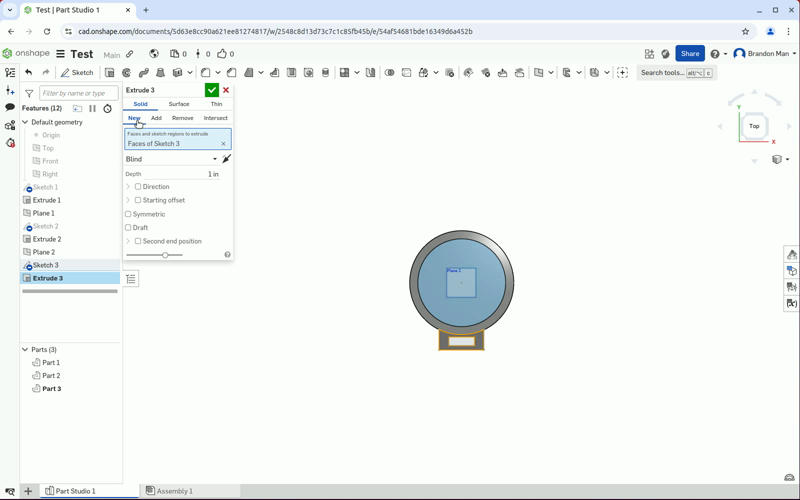
key(tab, 4)
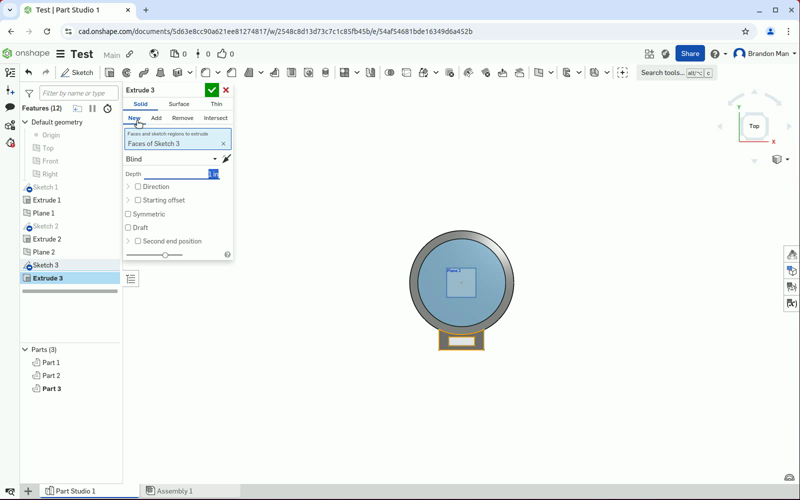
text(-2.889)
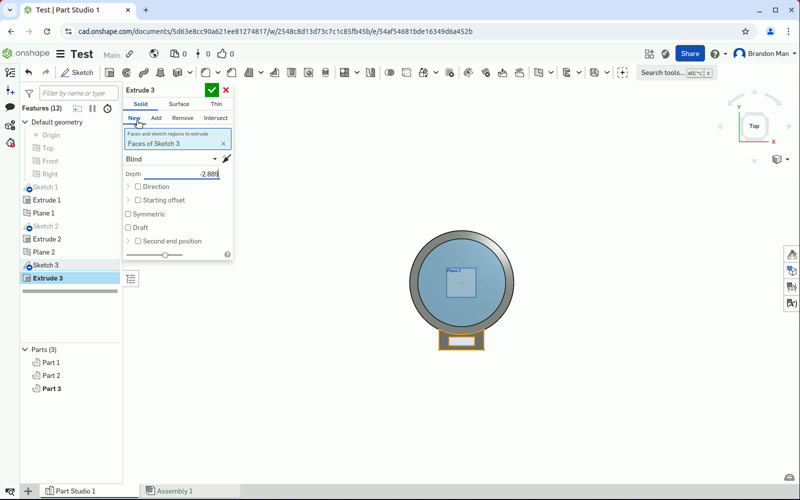
key(enter)
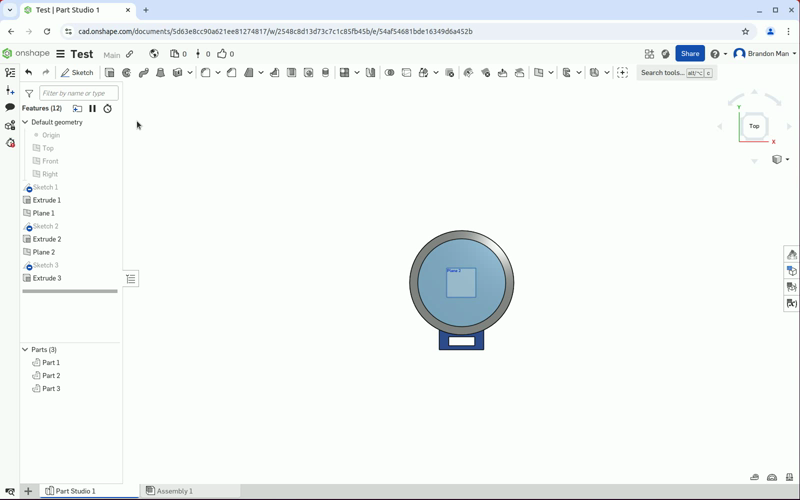
key(shift+h)
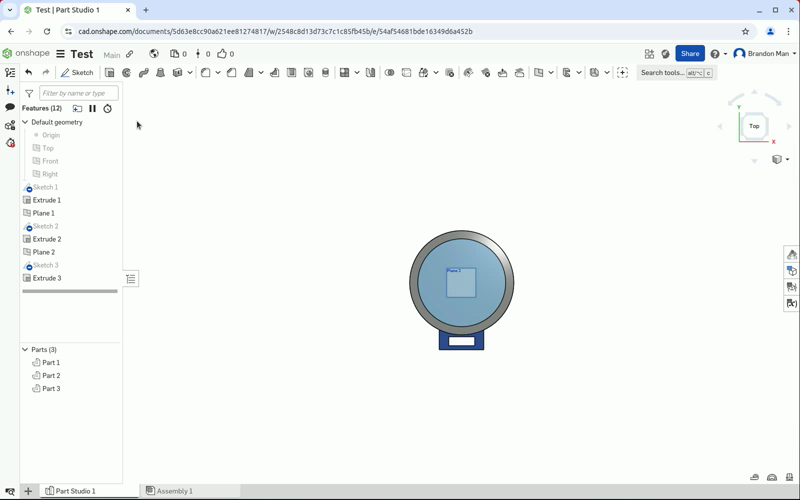
key(shift+h)
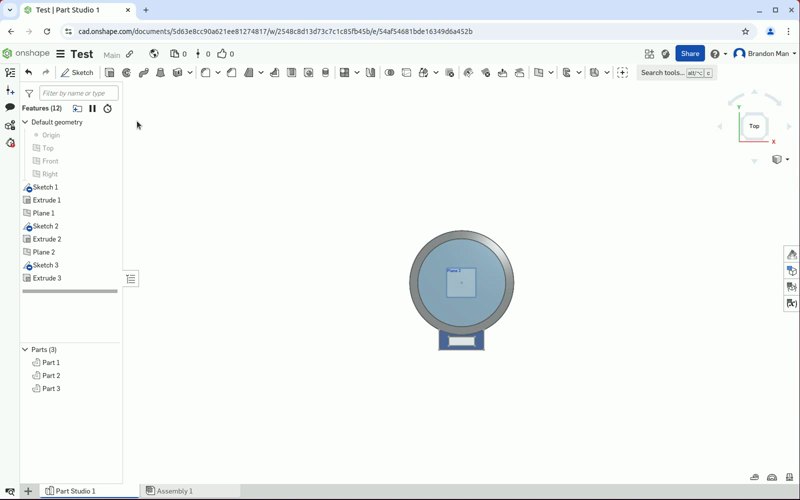
key(shift+7)
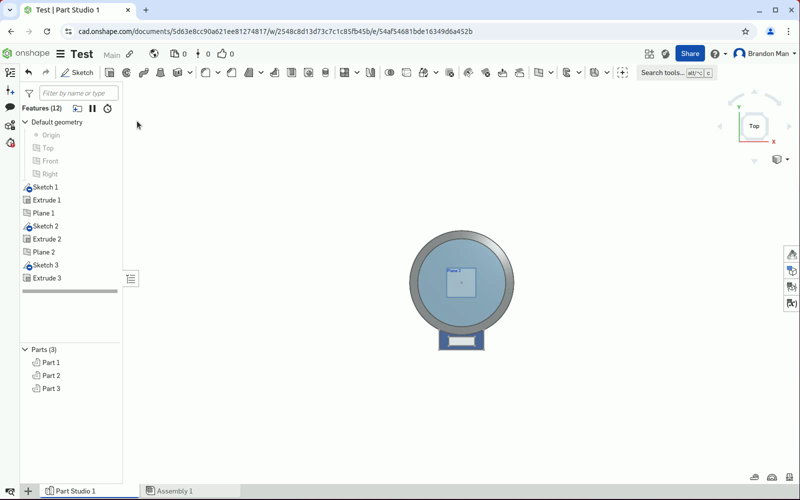
key(up, 3)
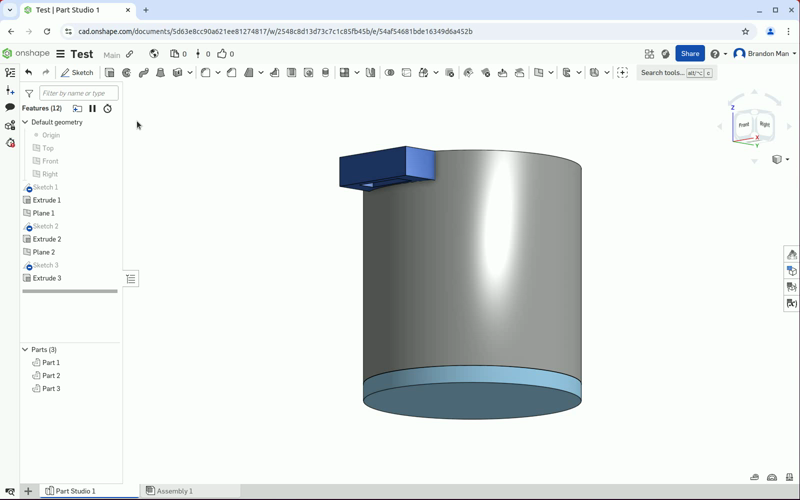
key(left, 3)
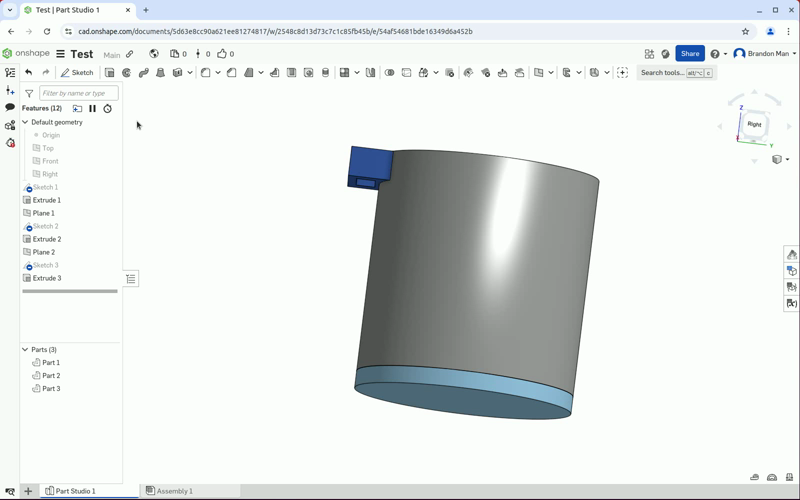
key(right, 3)
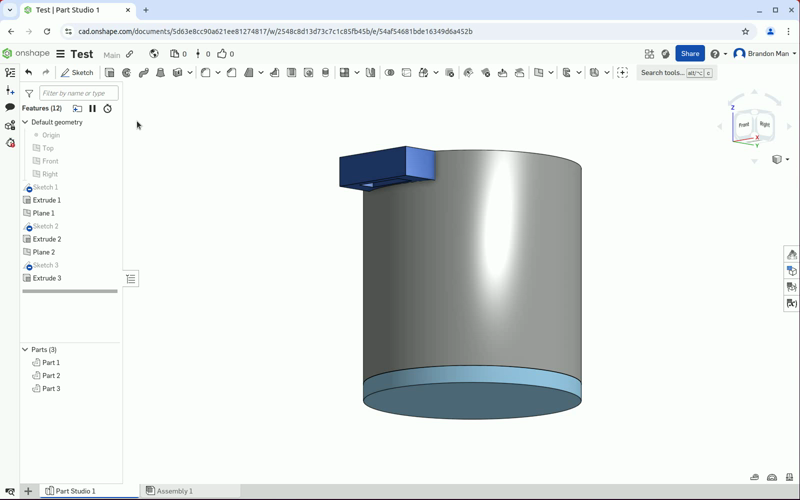
key(down, 3)
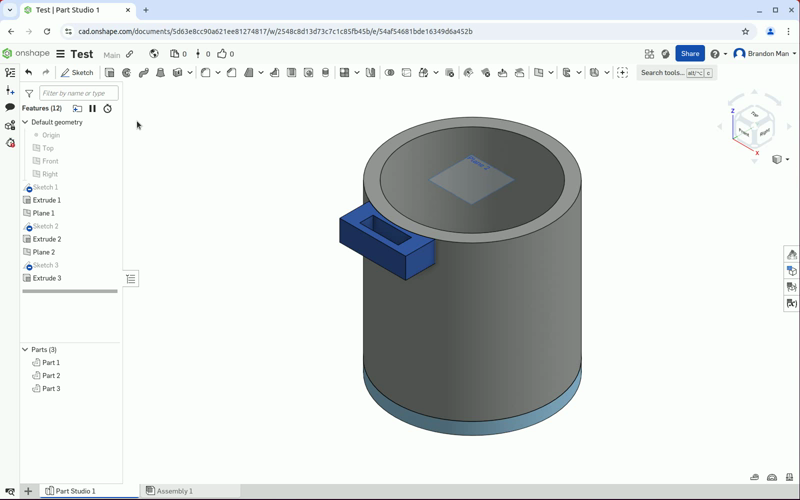
mouse_move(73, 189)
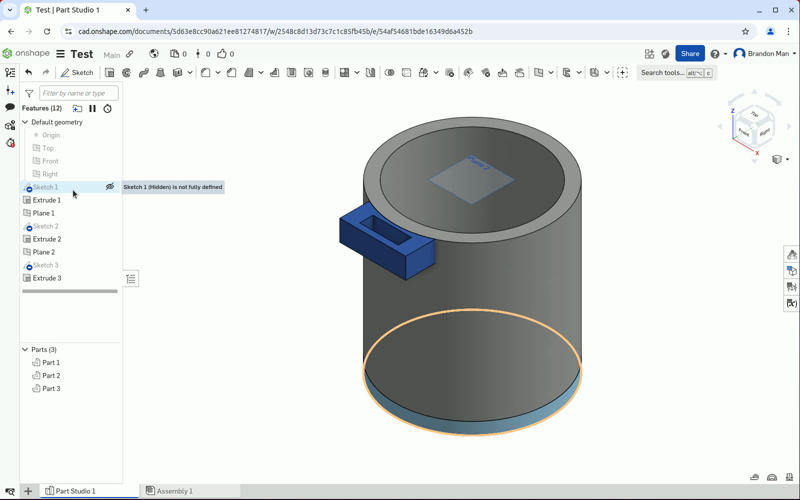
click(73, 189)